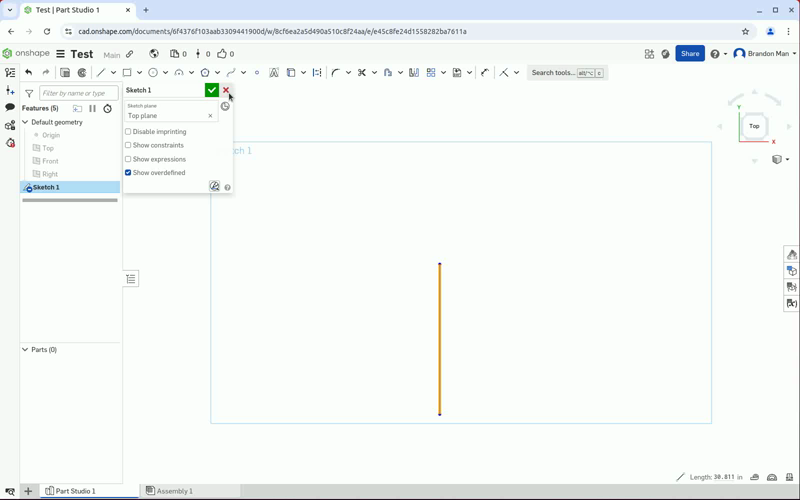
key(shift+h)
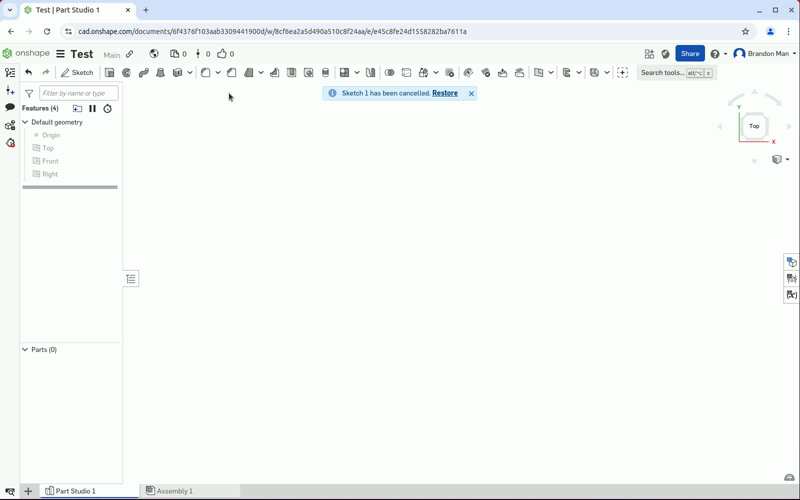
mouse_move(73, 352)
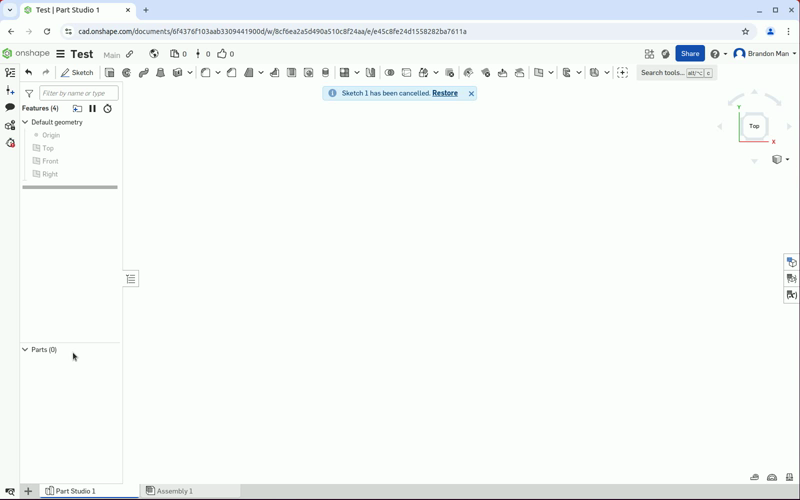
key(y)
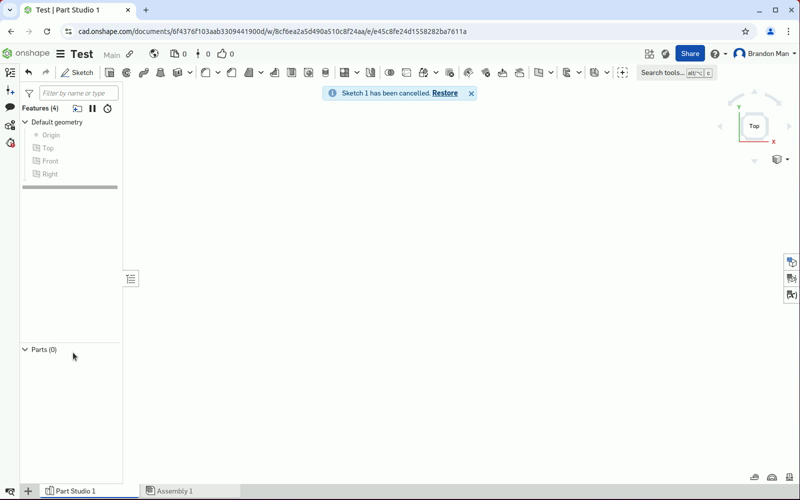
key(shift+p)
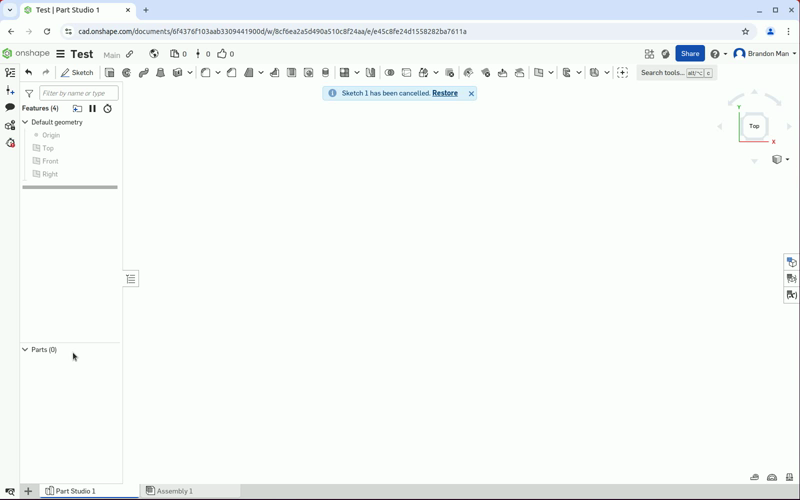
key(space)
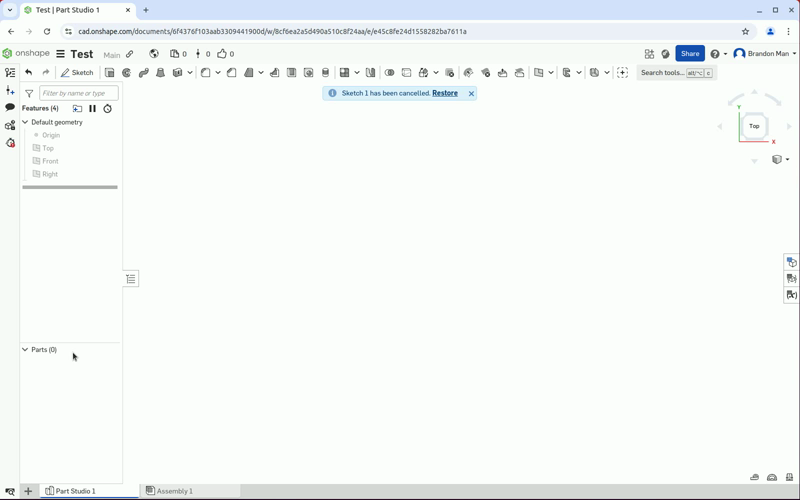
key_down(shift)
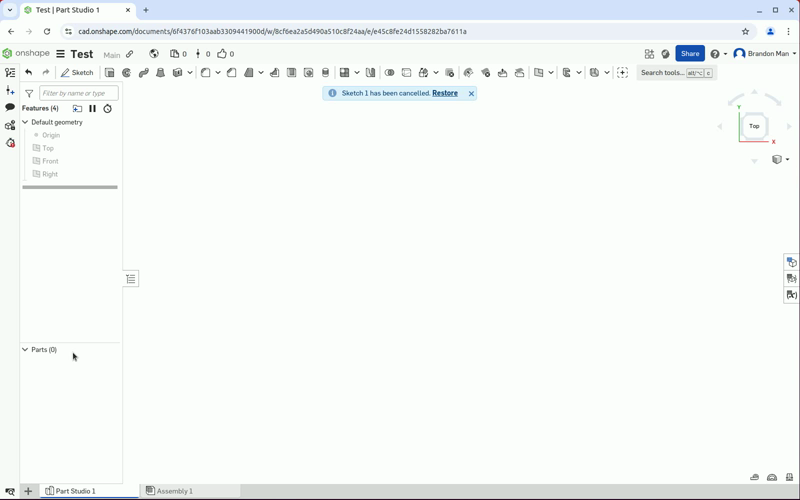
key(up)
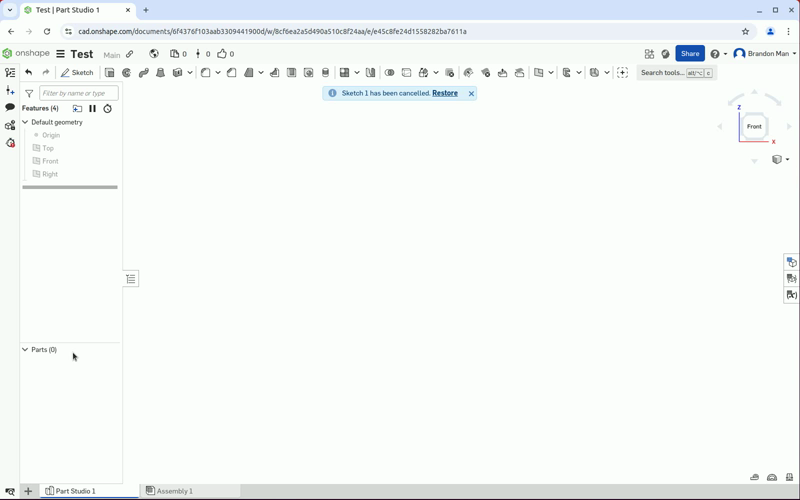
key_up(shift)
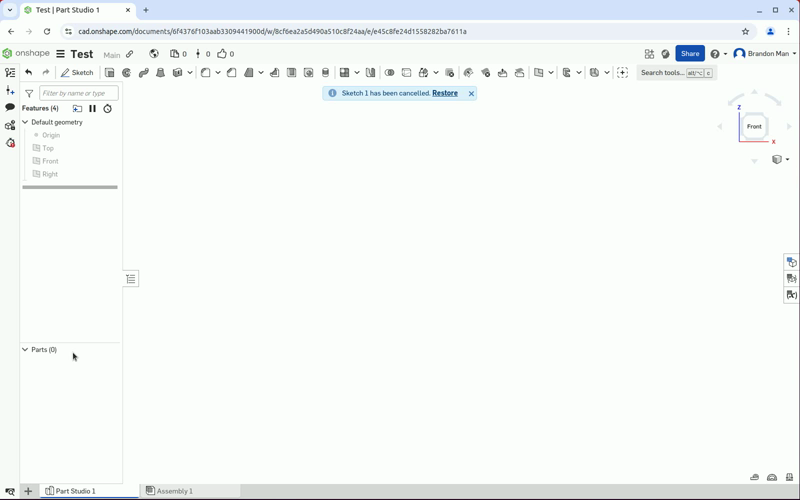
mouse_move(73, 352)
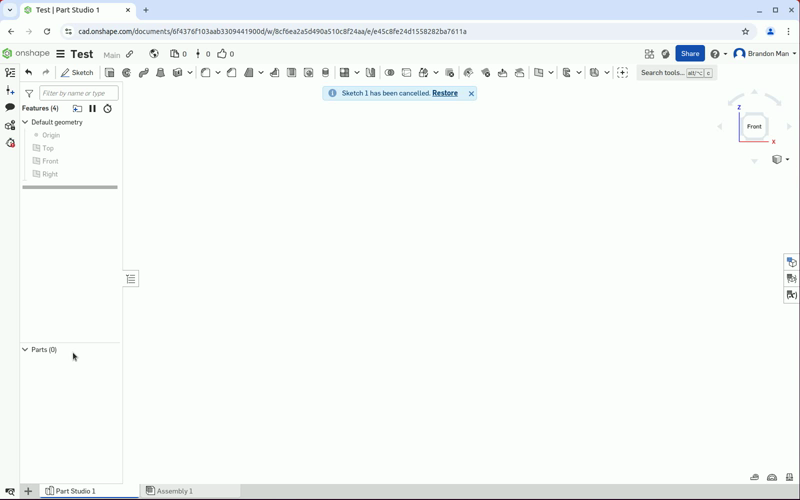
key(shift+y)
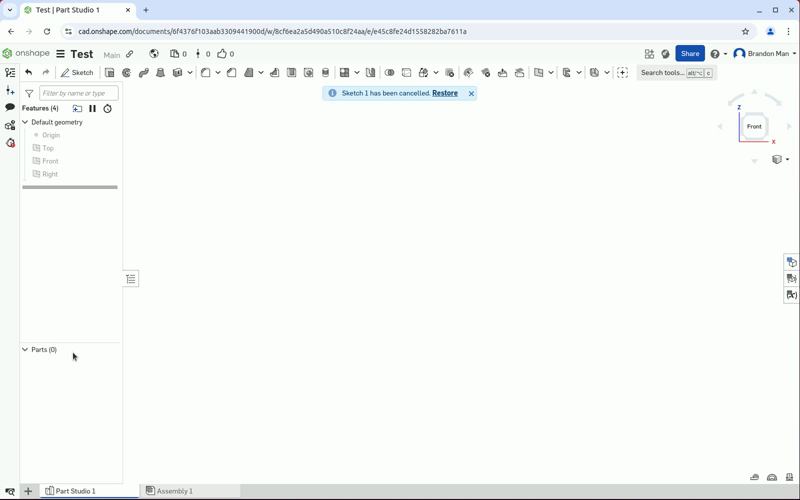
key(shift+s)
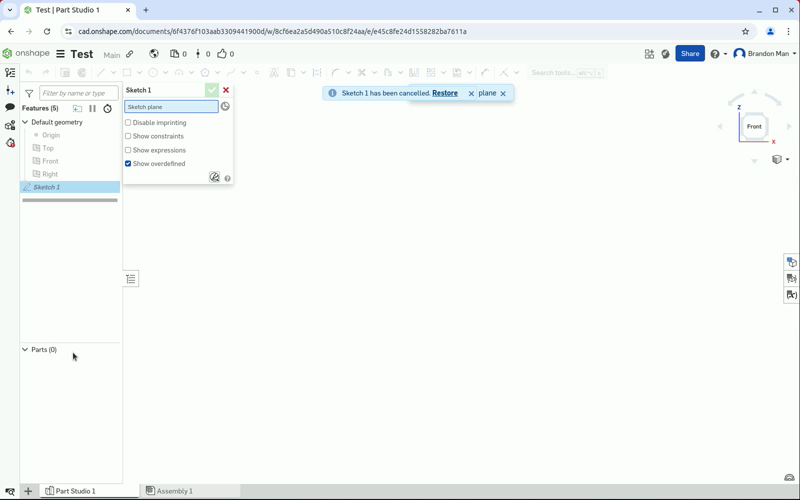
mouse_move(73, 163)
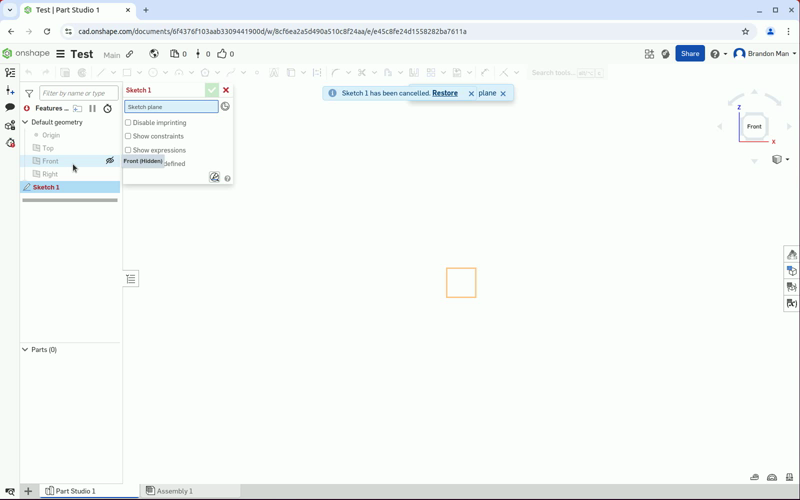
click(73, 163)
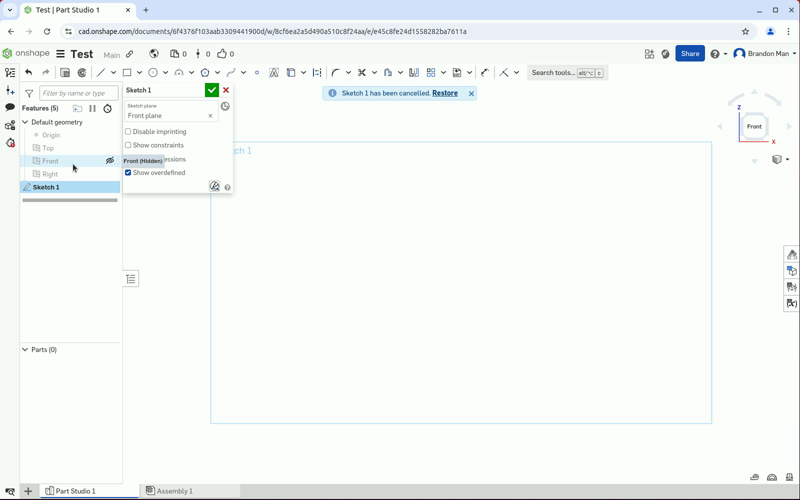
mouse_move(73, 352)
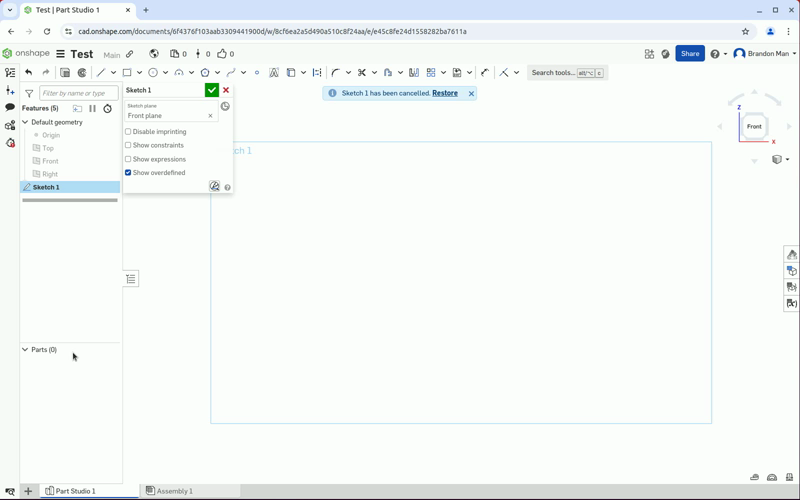
key(y)
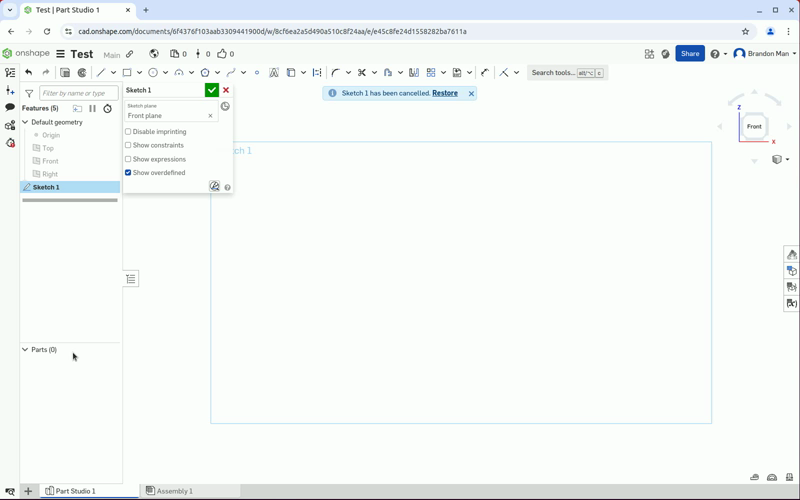
key(l)
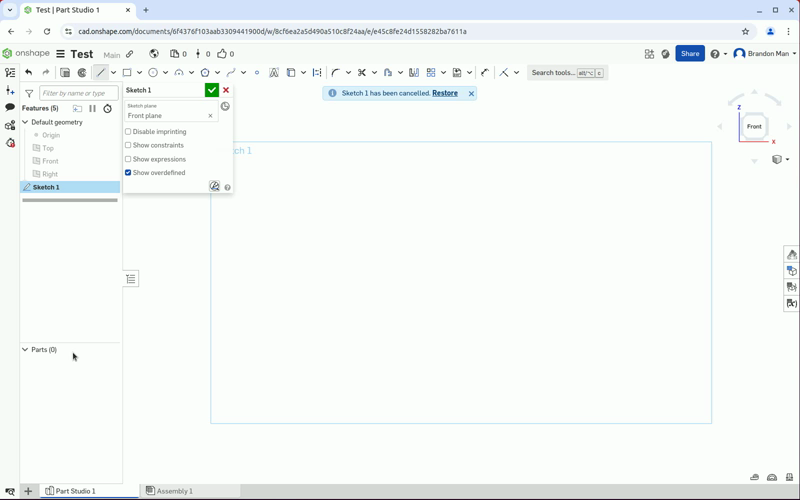
key_down(shift)
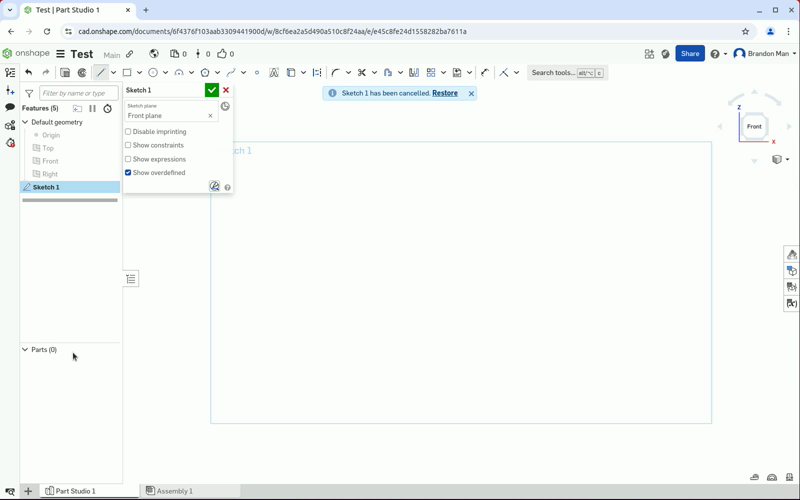
mouse_move(460, 282)
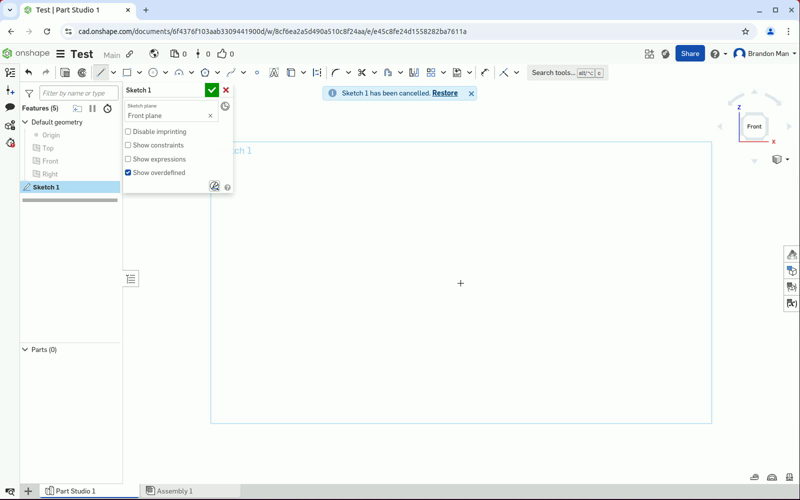
click(460, 282)
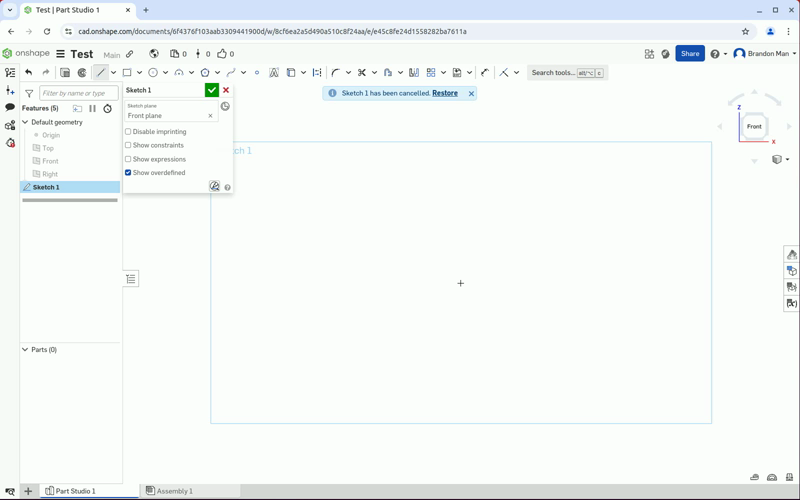
key_up(shift)
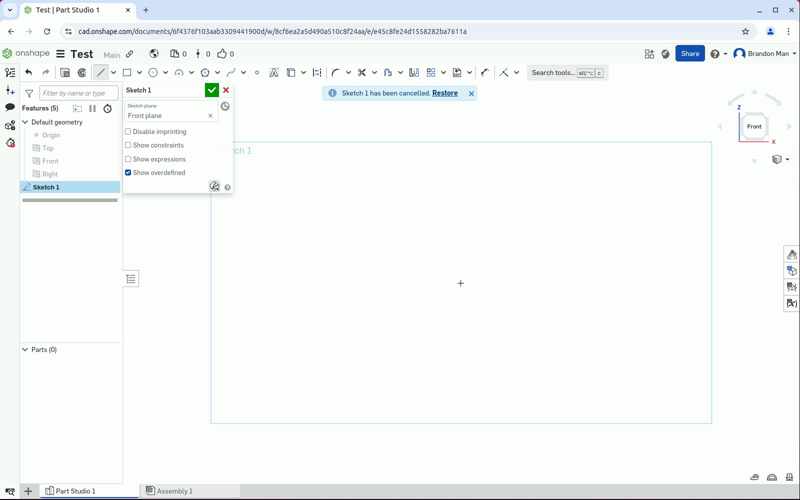
key_down(shift)
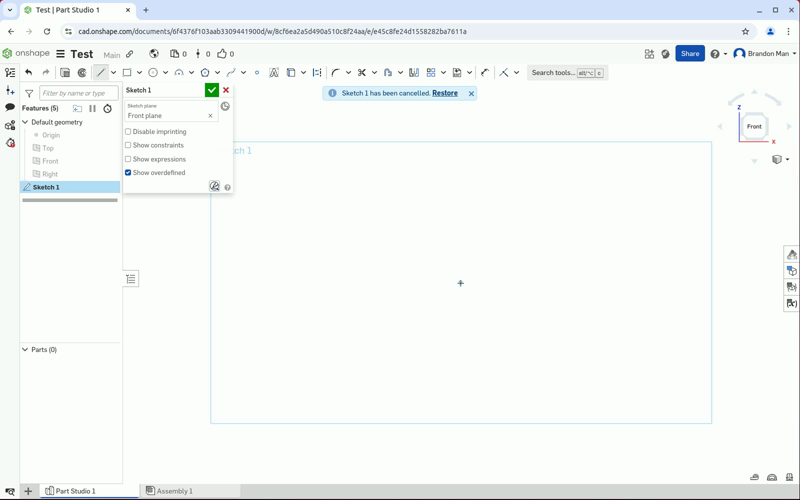
mouse_move(573, 282)
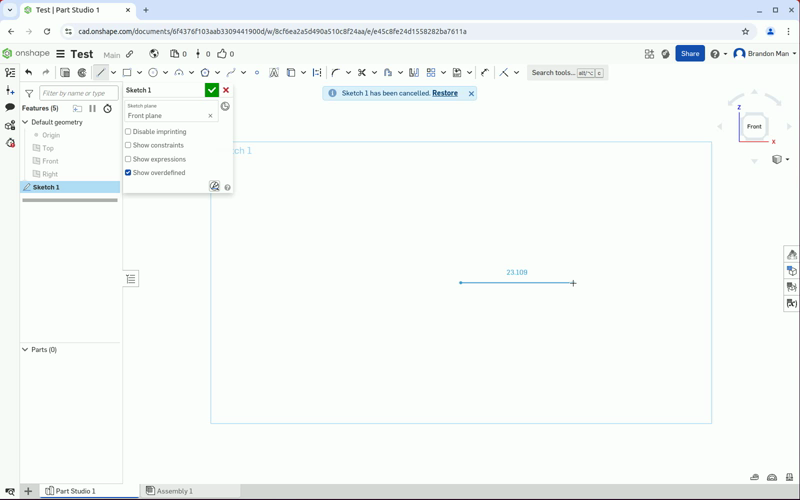
click(573, 282)
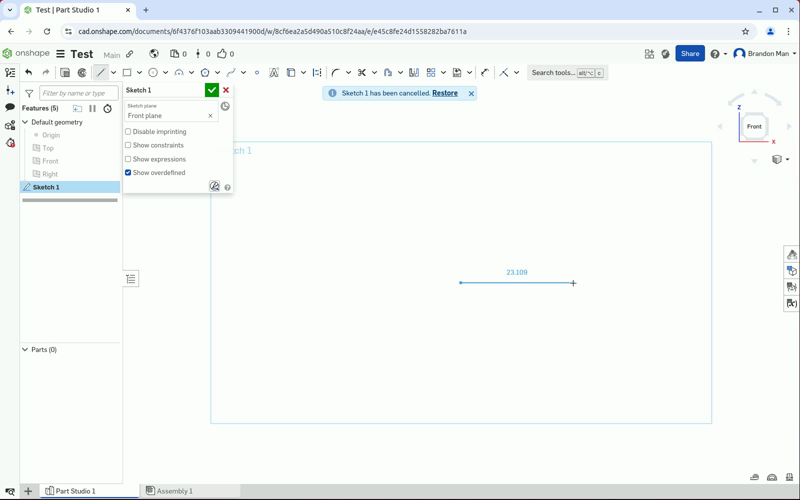
key_up(shift)
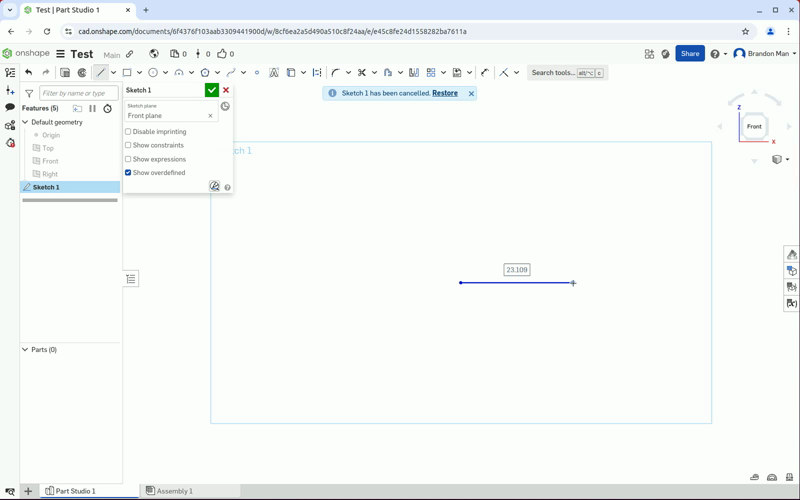
key_down(shift)
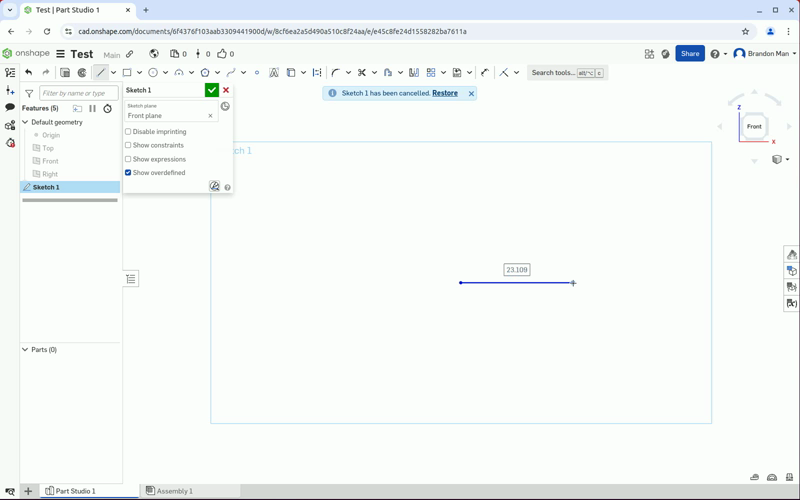
mouse_move(573, 175)
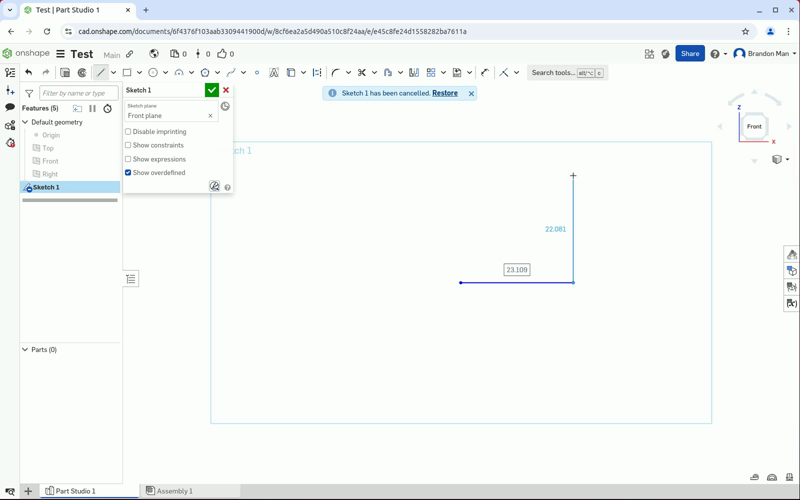
click(573, 175)
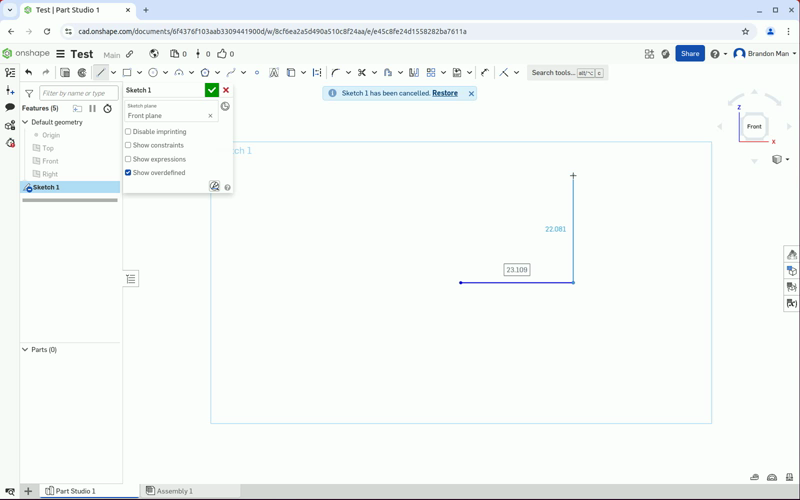
key_up(shift)
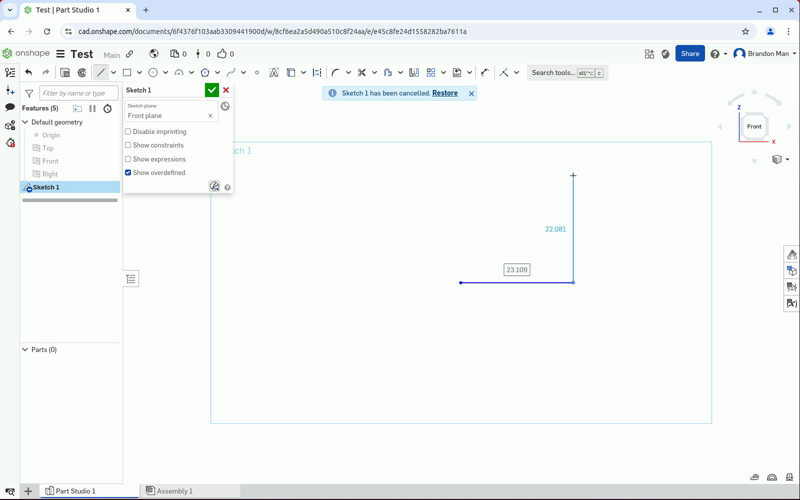
key_down(shift)
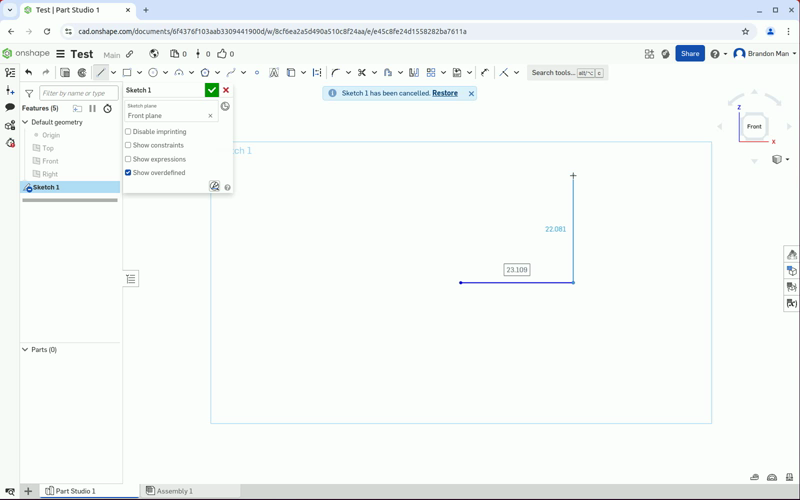
mouse_move(460, 175)
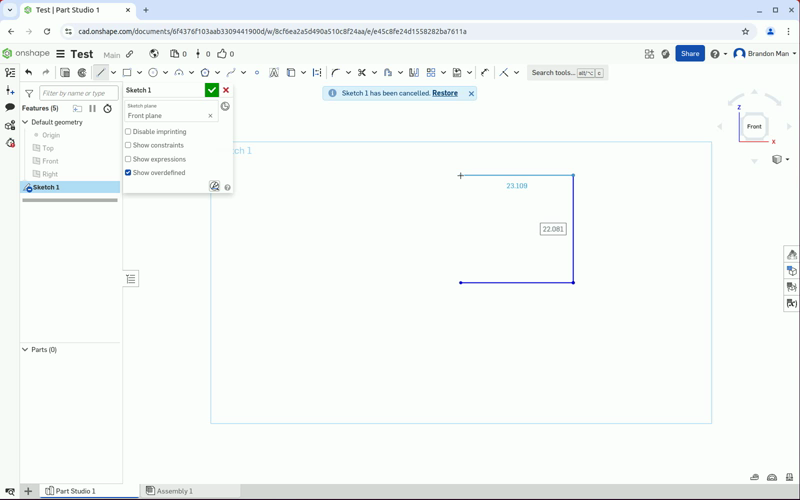
click(460, 175)
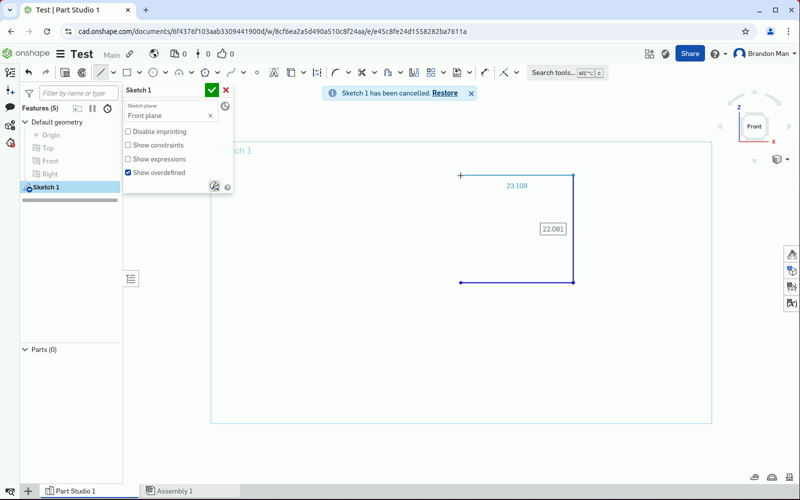
key_up(shift)
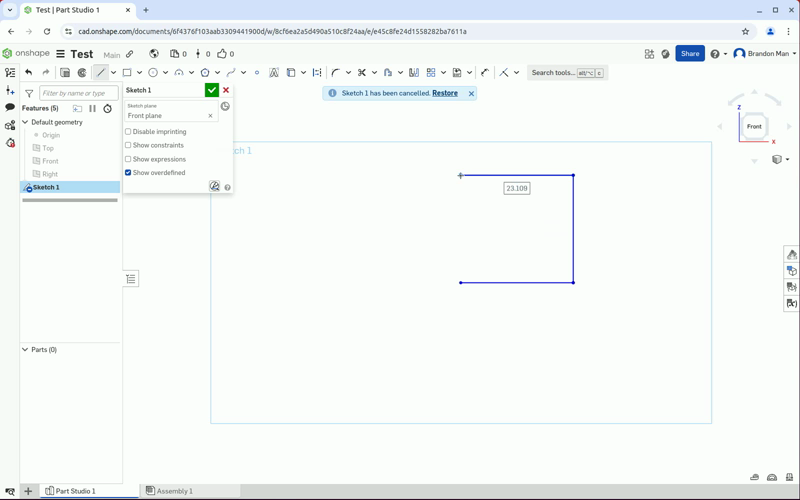
key_down(shift)
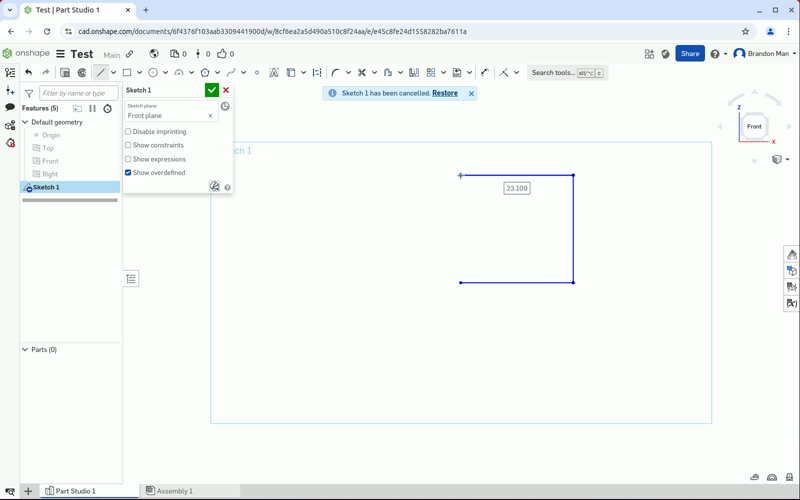
mouse_move(460, 282)
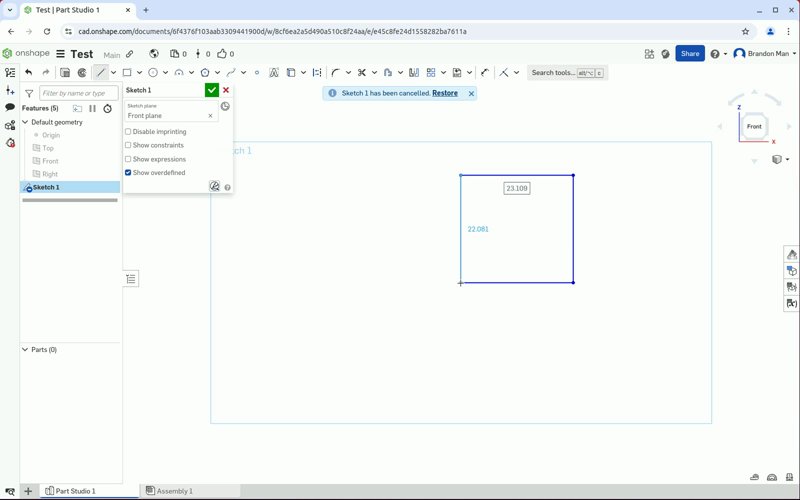
key_up(shift)
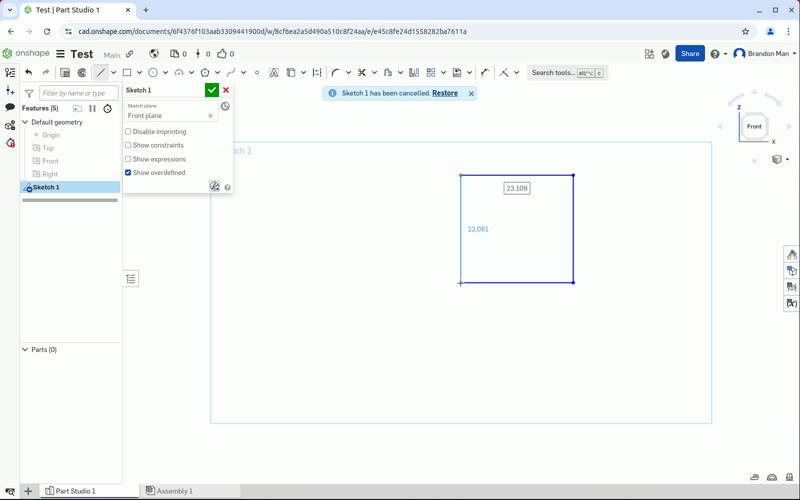
click(460, 282)
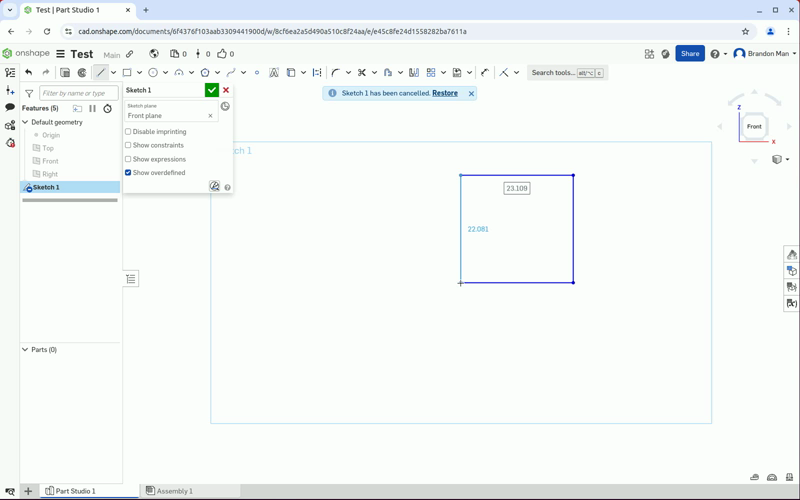
key(esc)
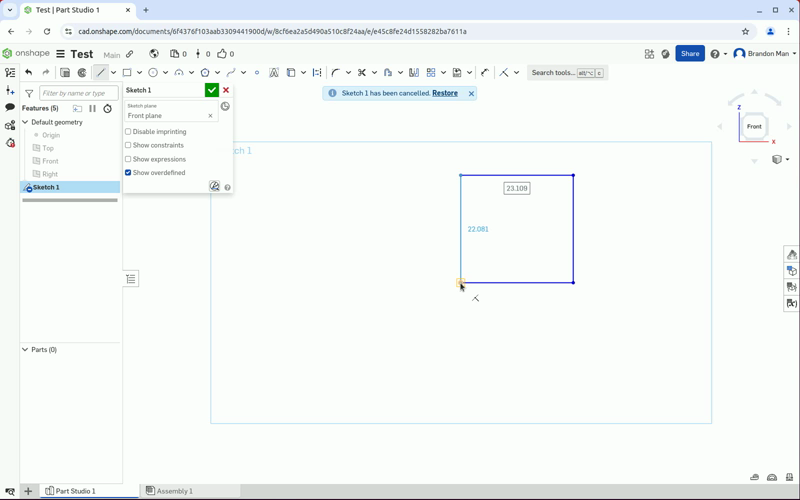
mouse_move(529, 195)
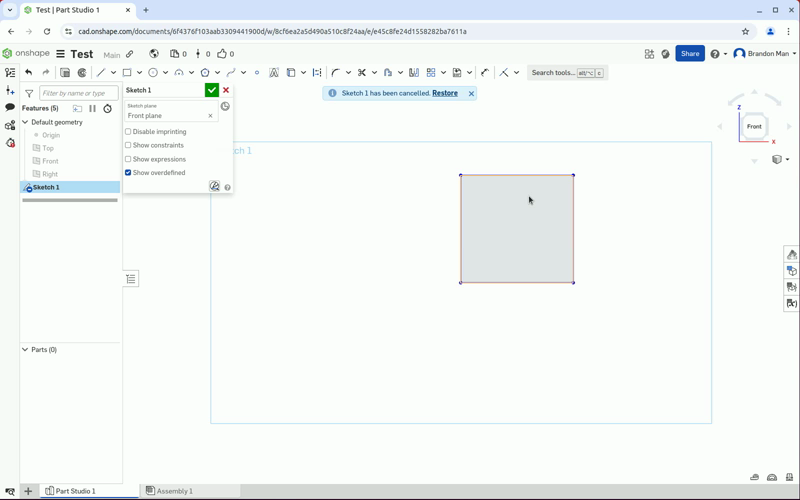
click(529, 195)
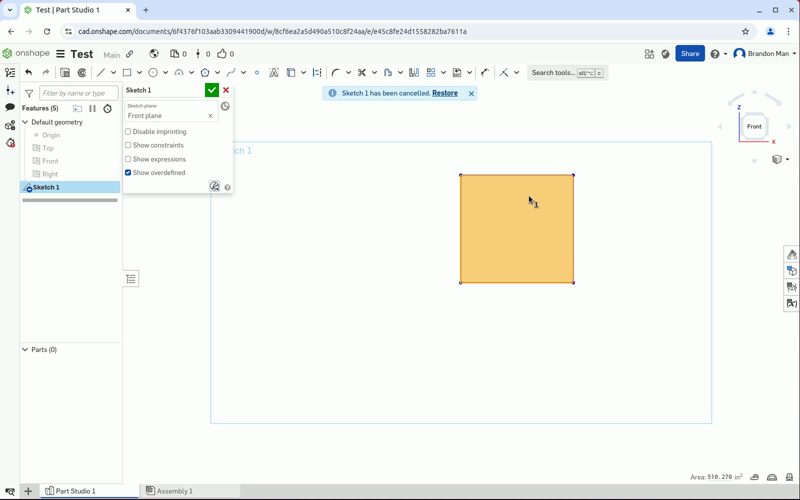
mouse_move(73, 352)
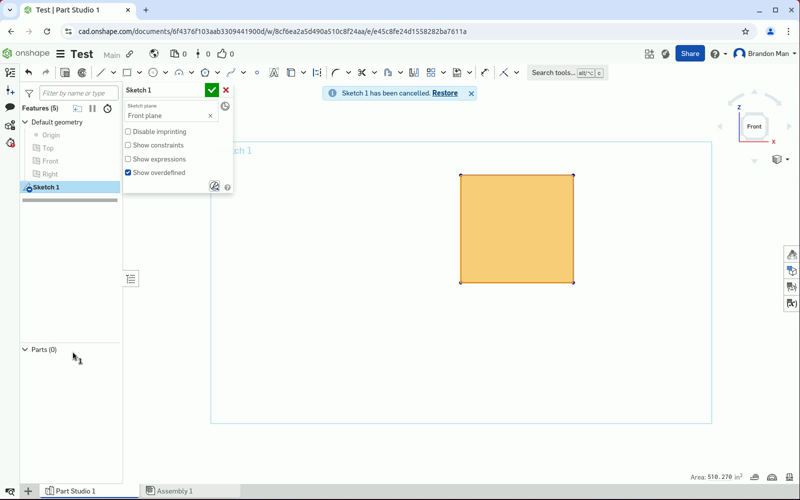
key(shift+y)
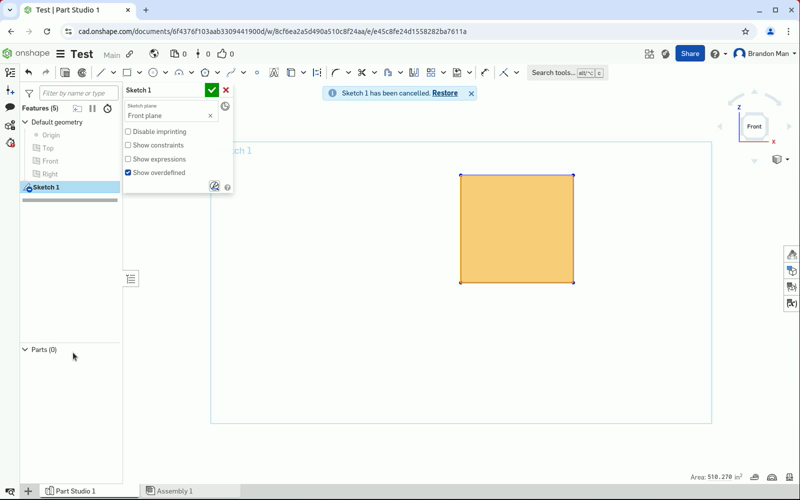
key(shift+e)
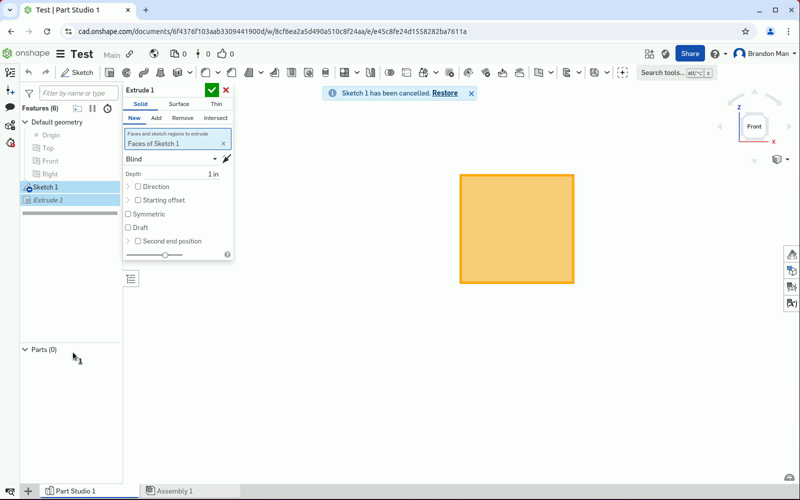
mouse_move(143, 106)
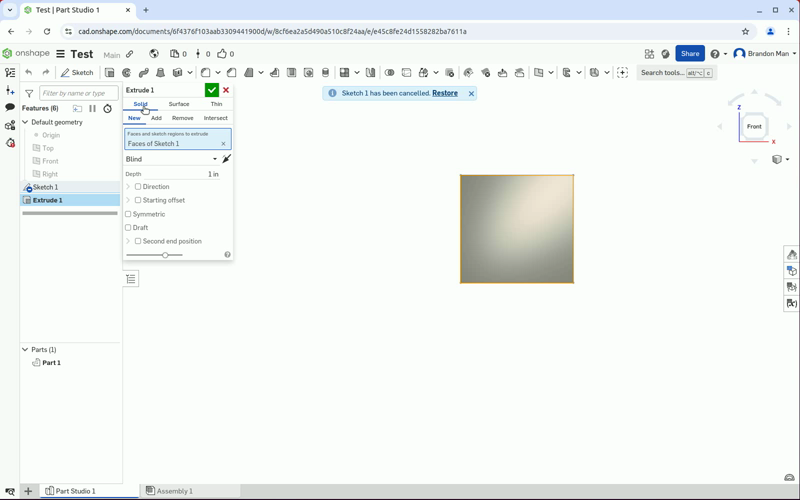
click(143, 106)
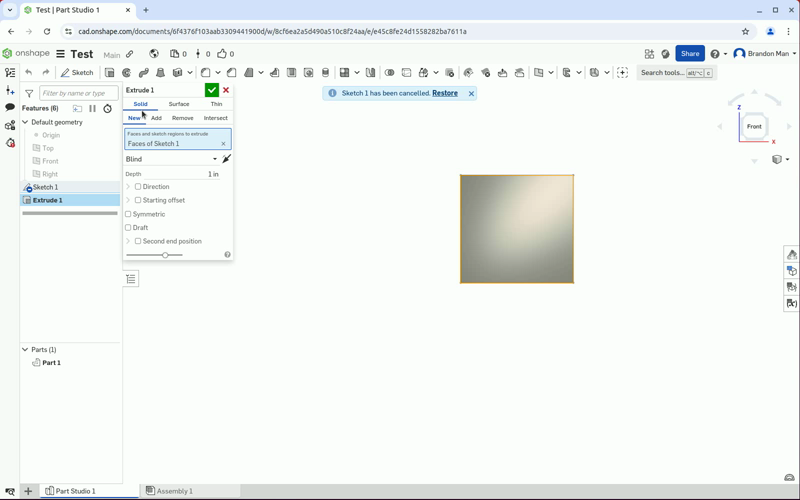
mouse_move(137, 120)
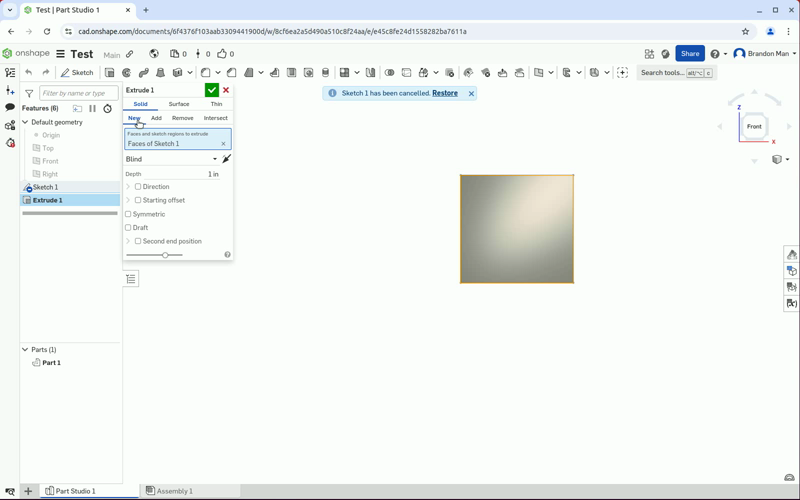
click(137, 120)
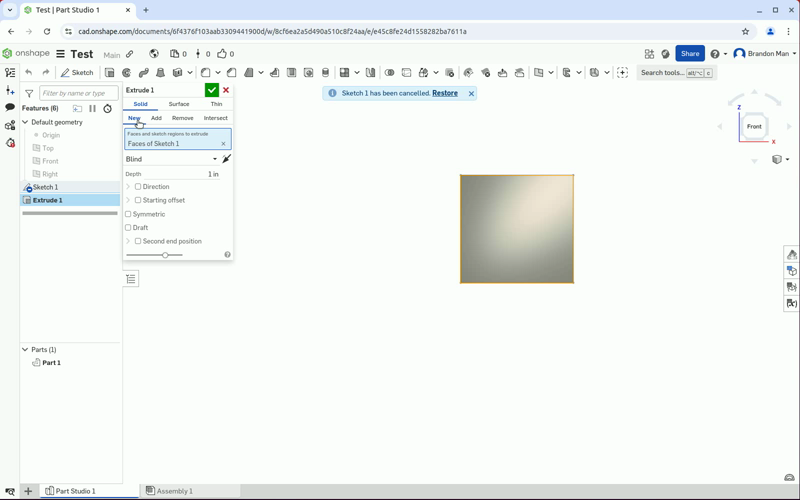
key(tab, 4)
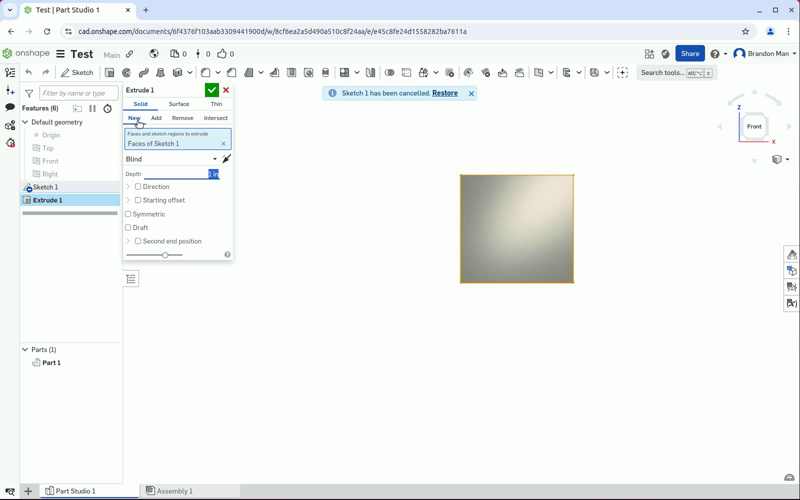
text(0.963)
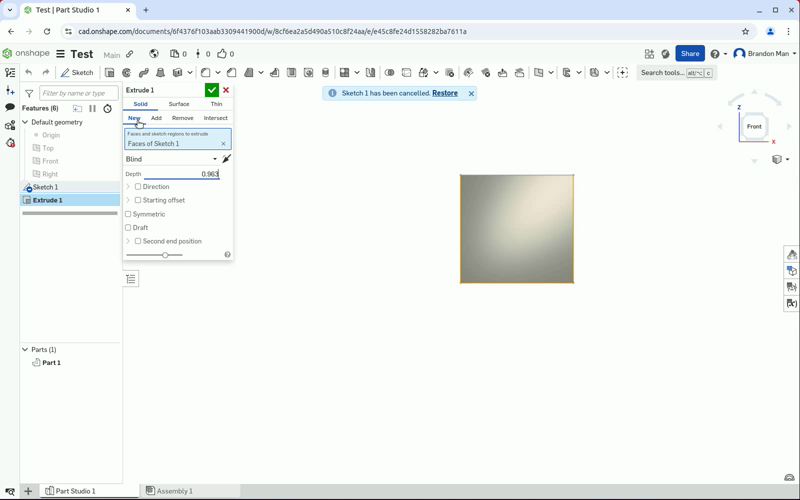
key(enter)
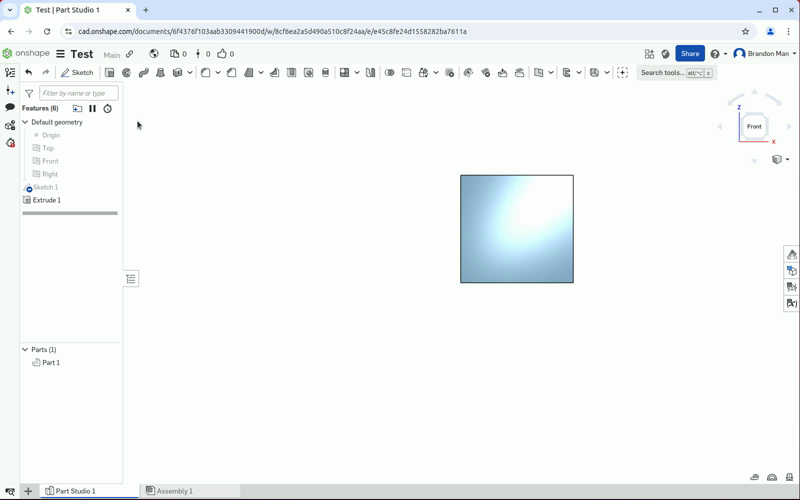
key(shift+h)
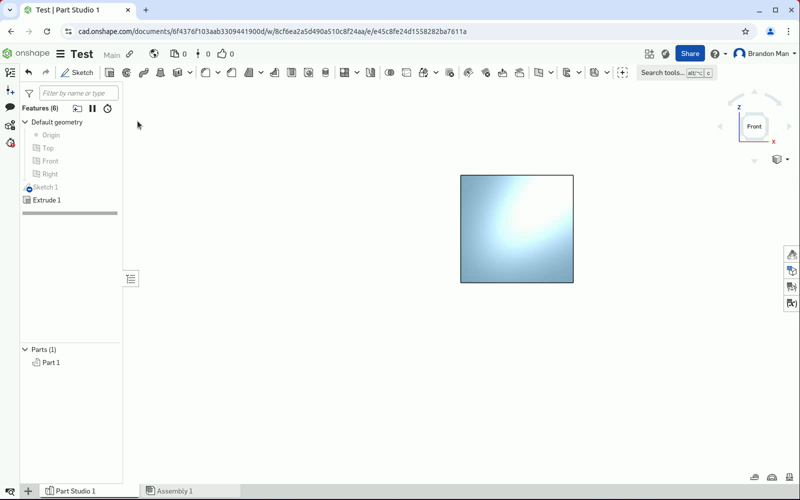
key(shift+h)
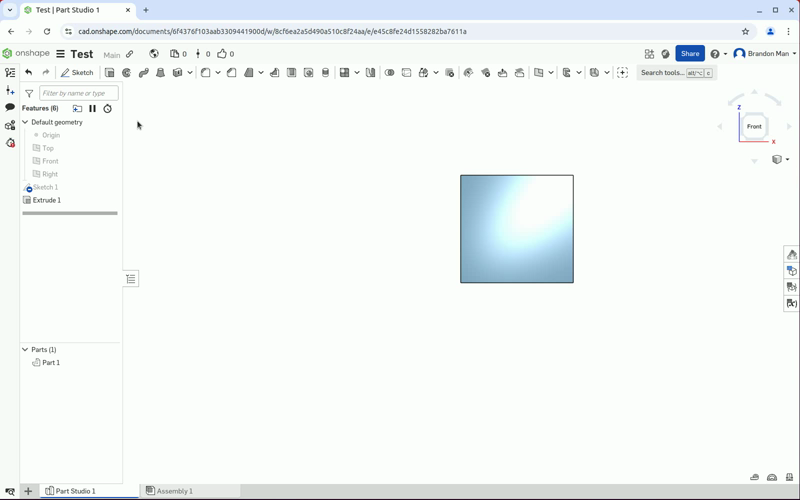
mouse_move(73, 189)
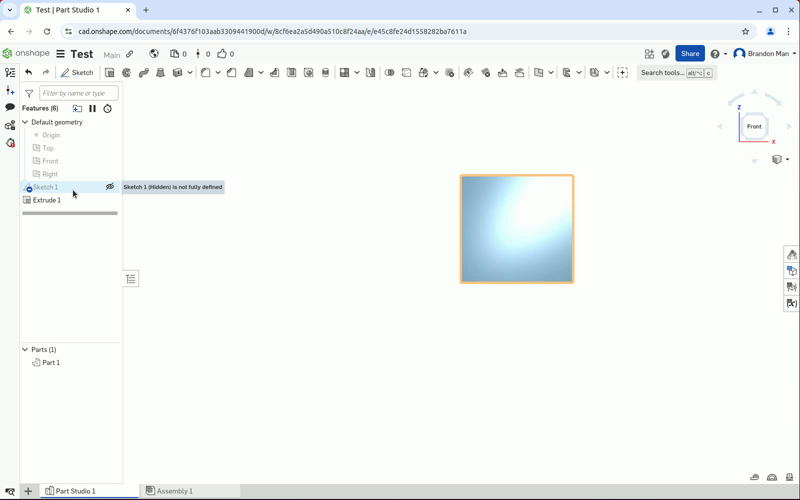
click(73, 189)
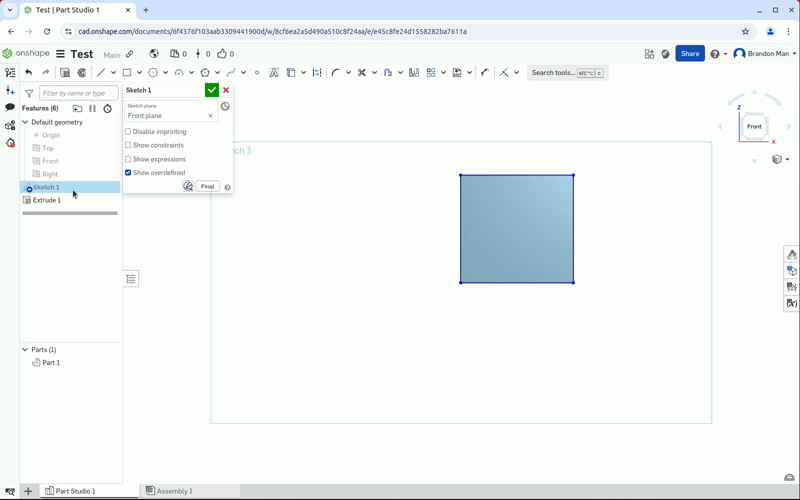
mouse_move(229, 92)
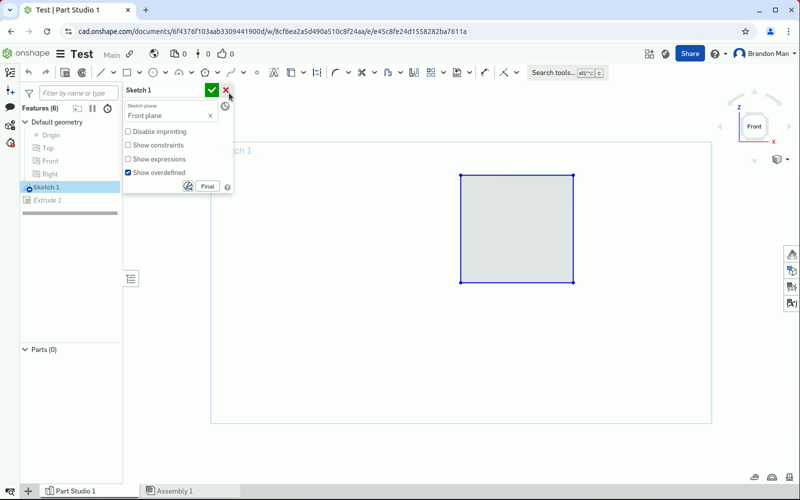
click(229, 92)
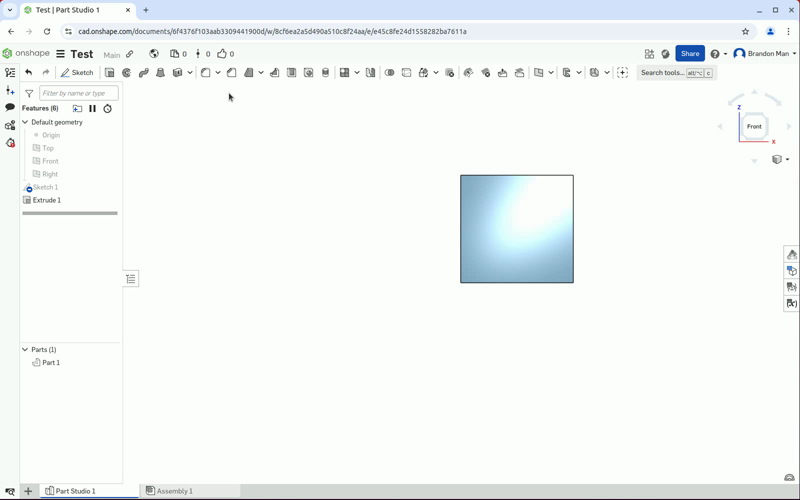
mouse_move(541, 75)
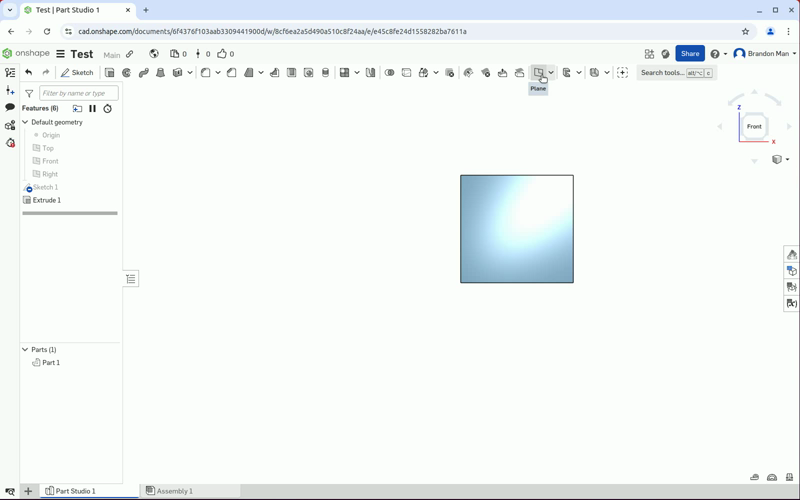
click(541, 75)
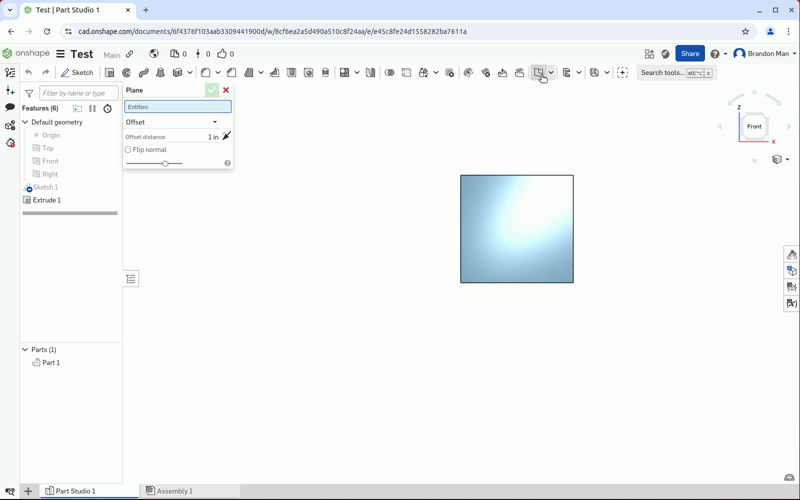
mouse_move(73, 163)
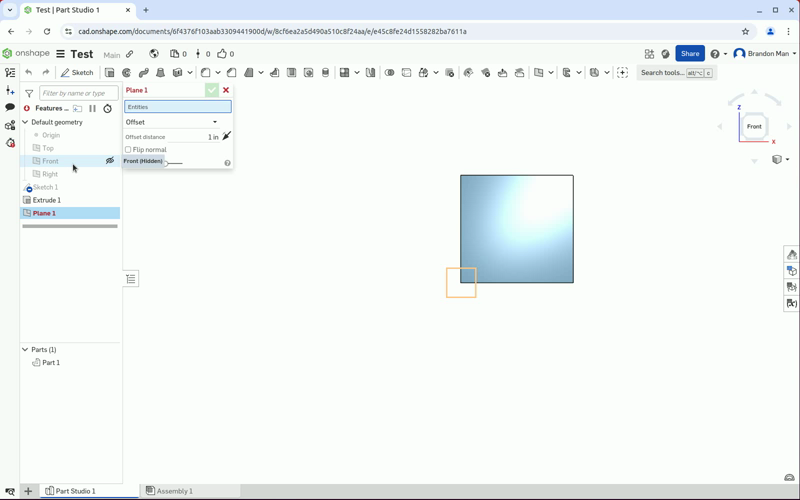
click(73, 163)
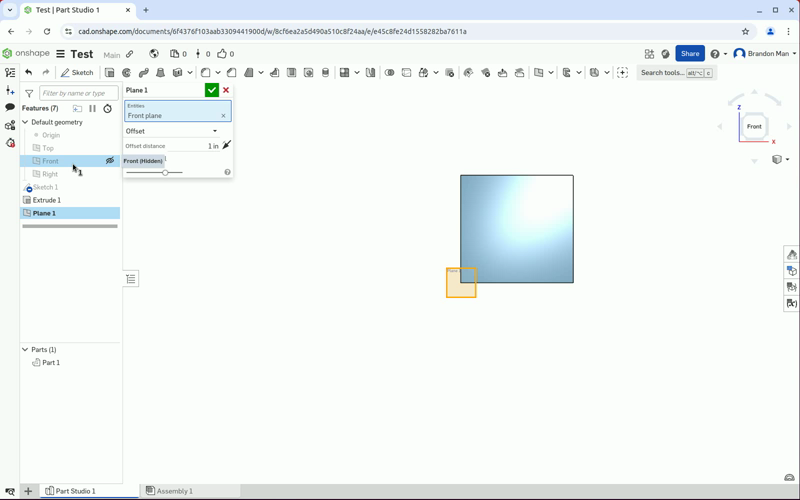
key(tab, 2)
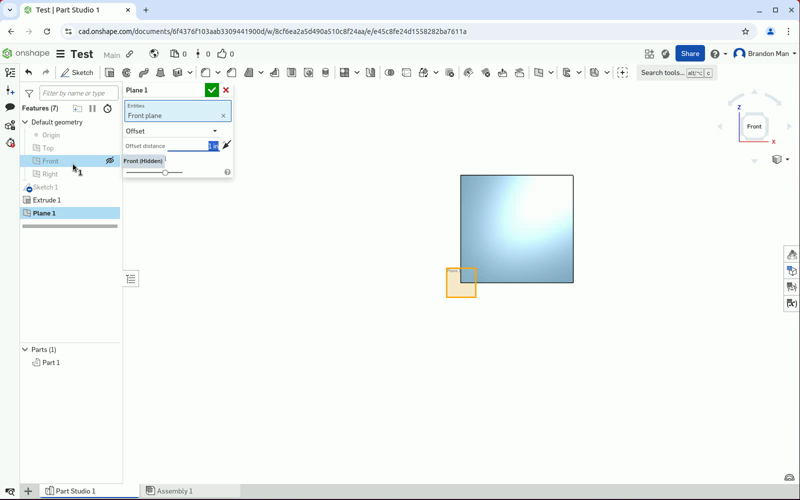
text(0.955)
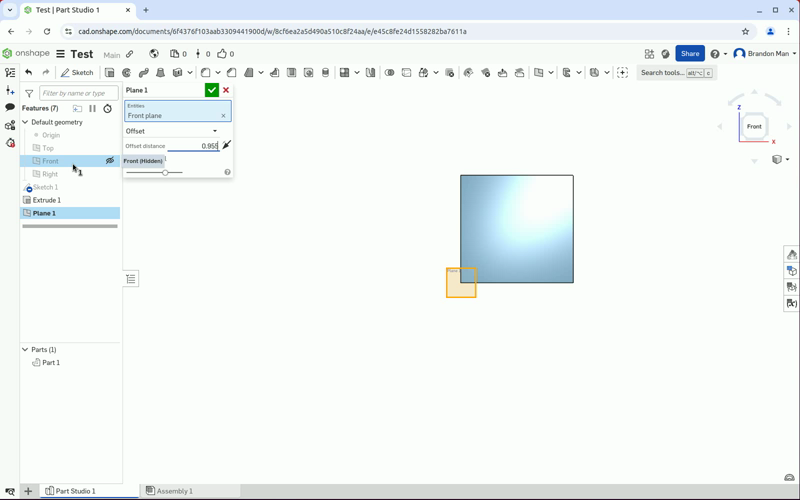
key(enter, 2)
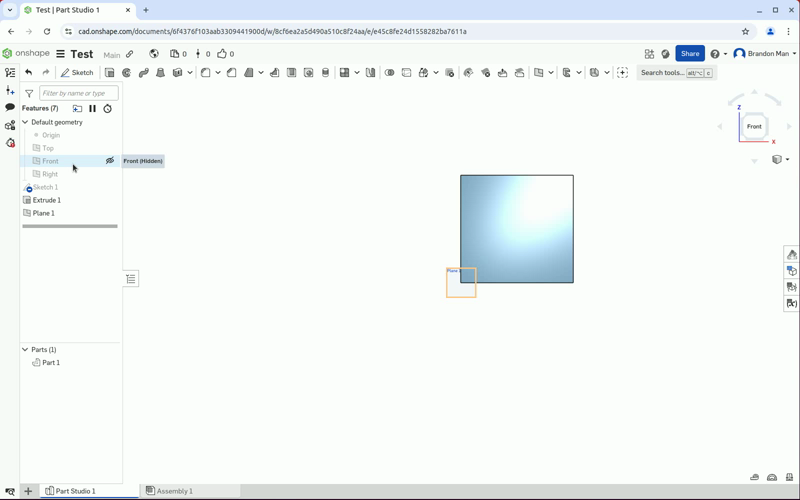
key(shift+s)
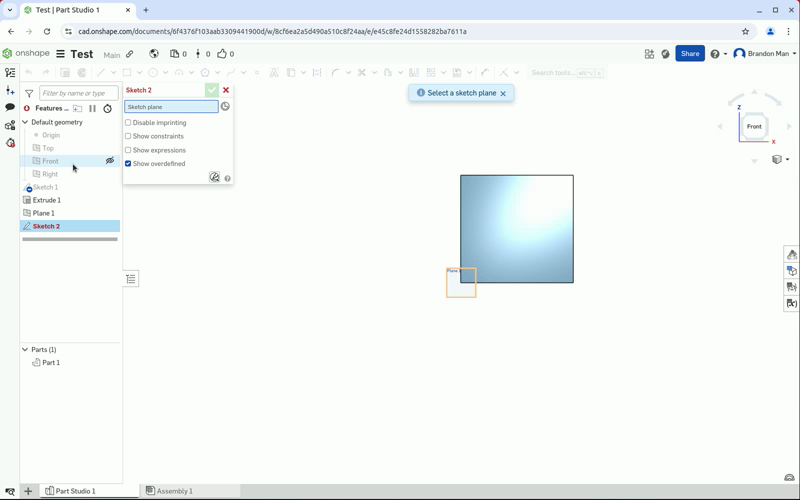
mouse_move(73, 215)
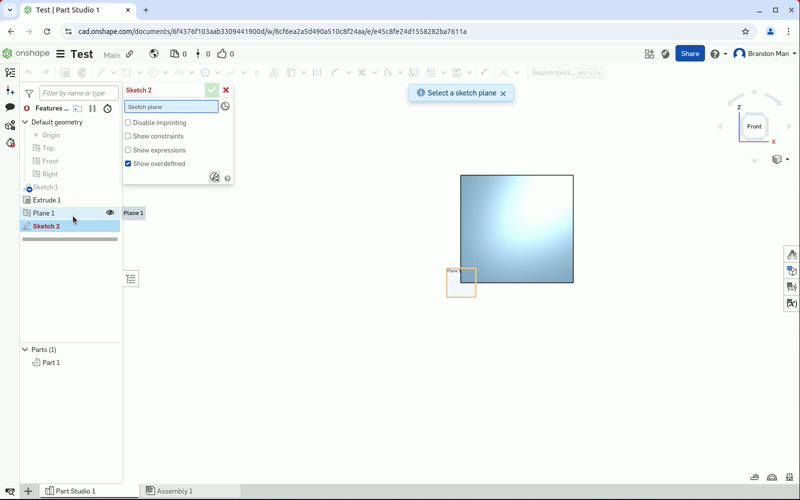
click(73, 215)
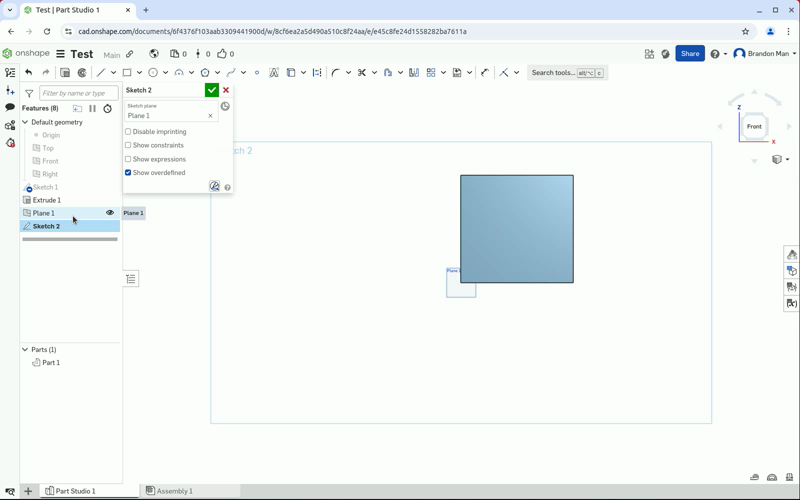
mouse_move(73, 352)
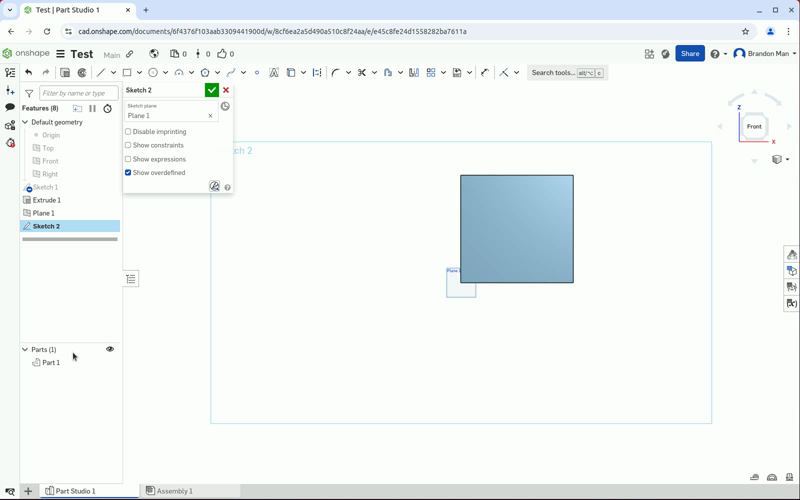
key(y)
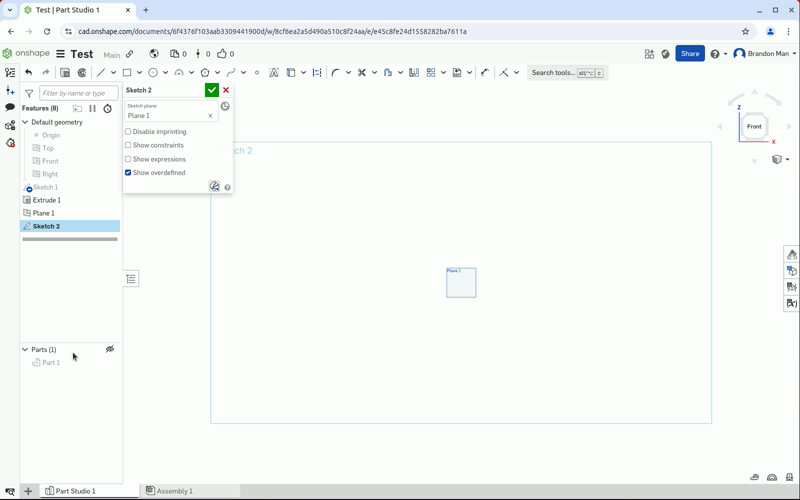
key(l)
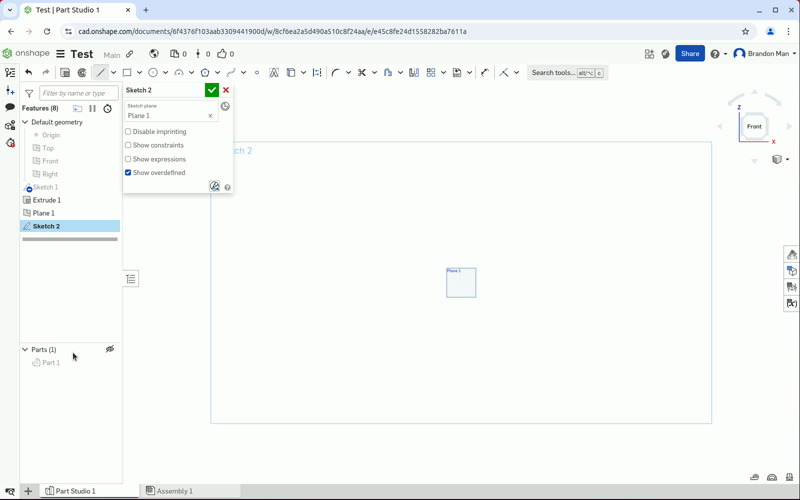
key_down(shift)
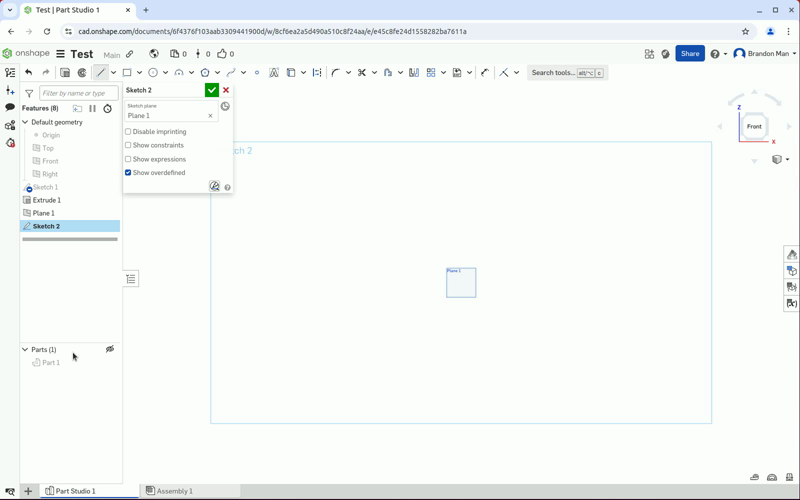
mouse_move(473, 274)
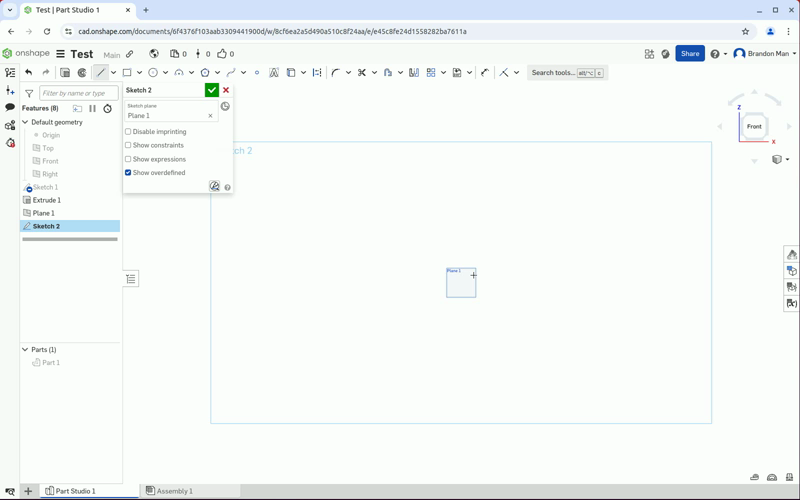
click(473, 274)
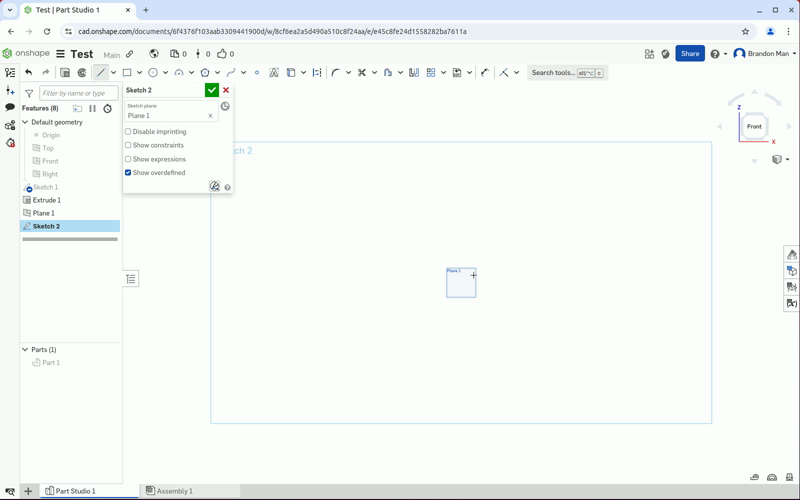
key_up(shift)
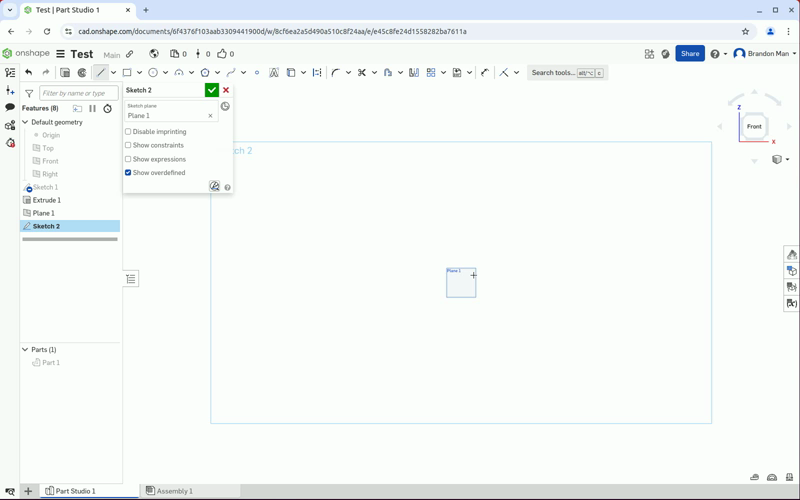
key_down(shift)
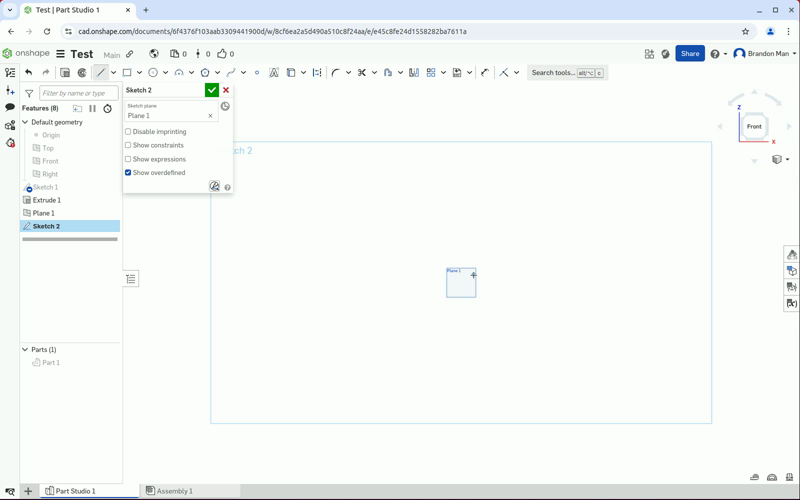
mouse_move(561, 274)
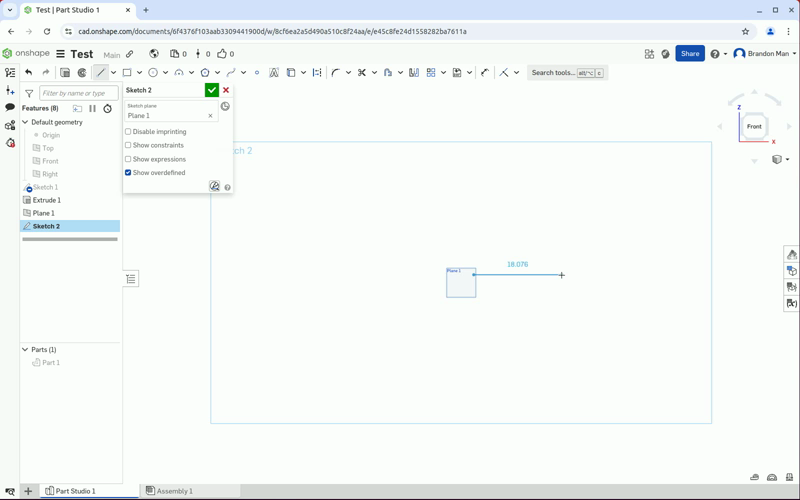
click(561, 274)
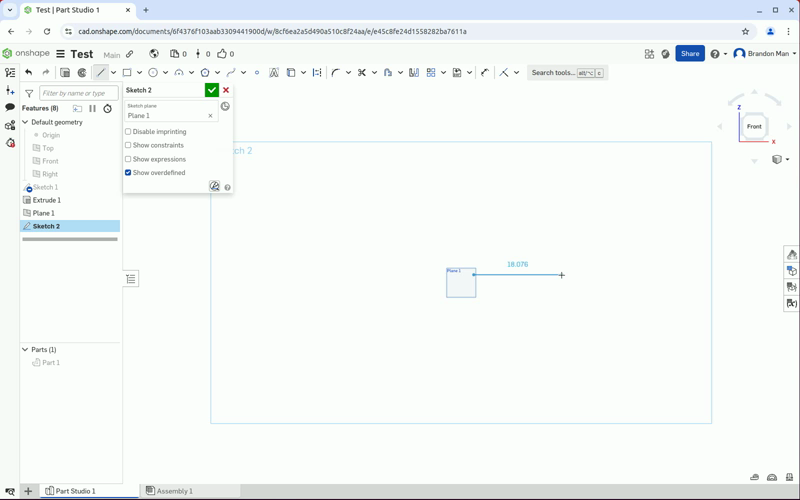
key_up(shift)
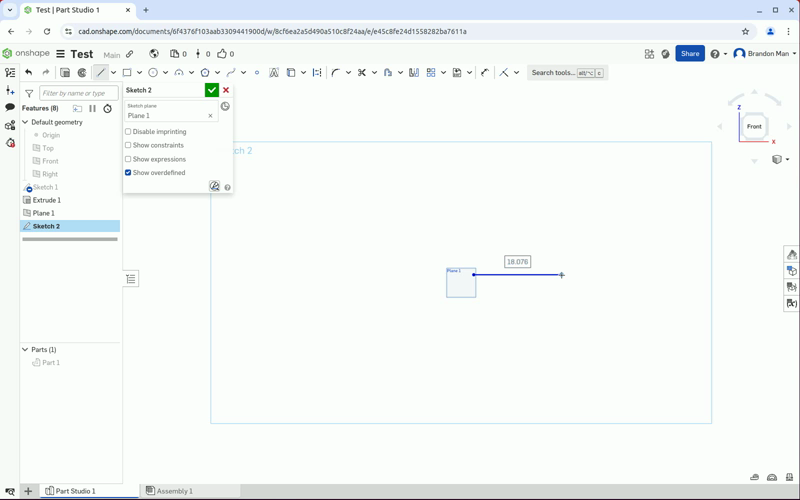
key_down(shift)
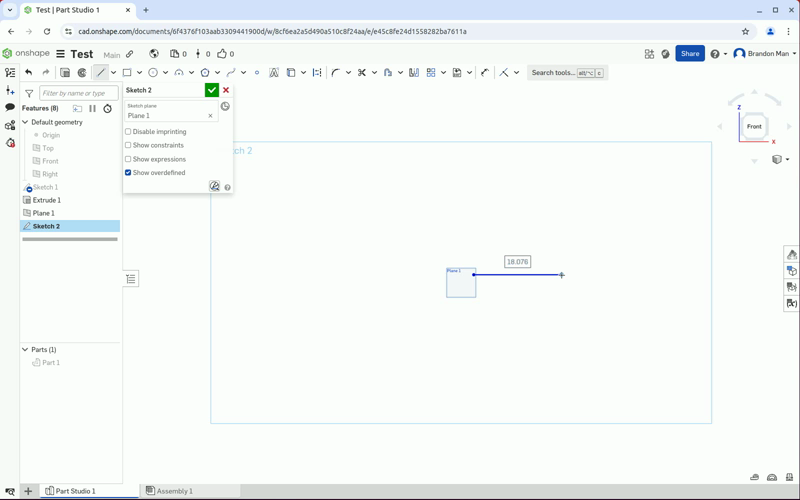
mouse_move(561, 188)
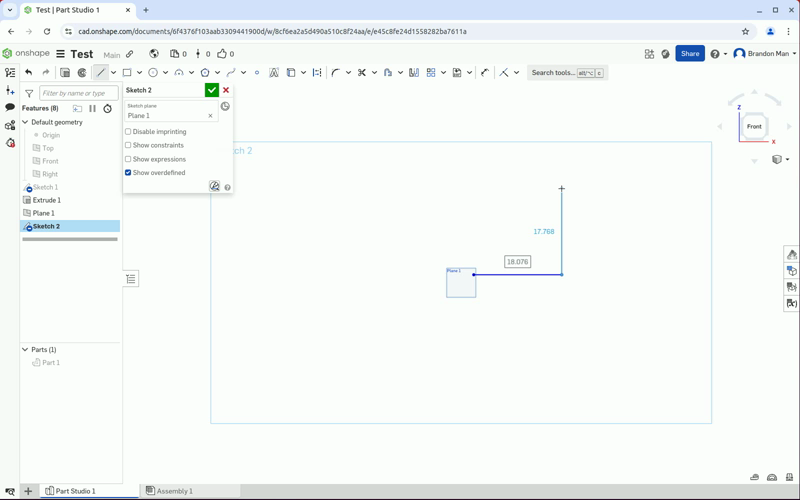
click(561, 188)
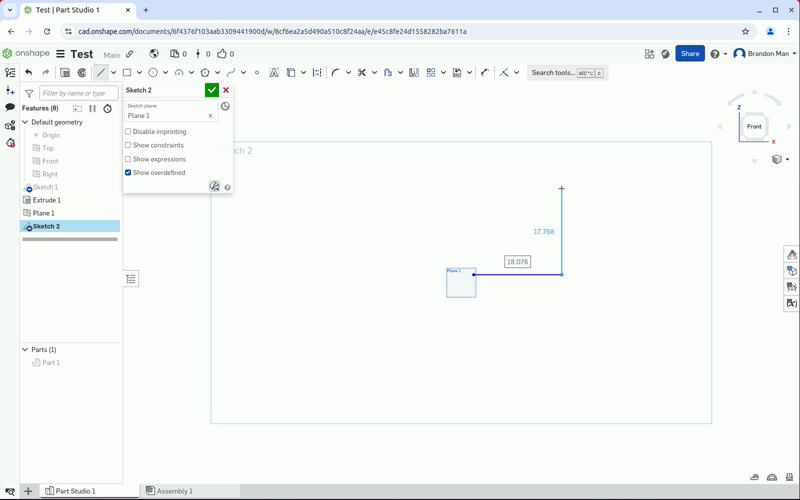
key_up(shift)
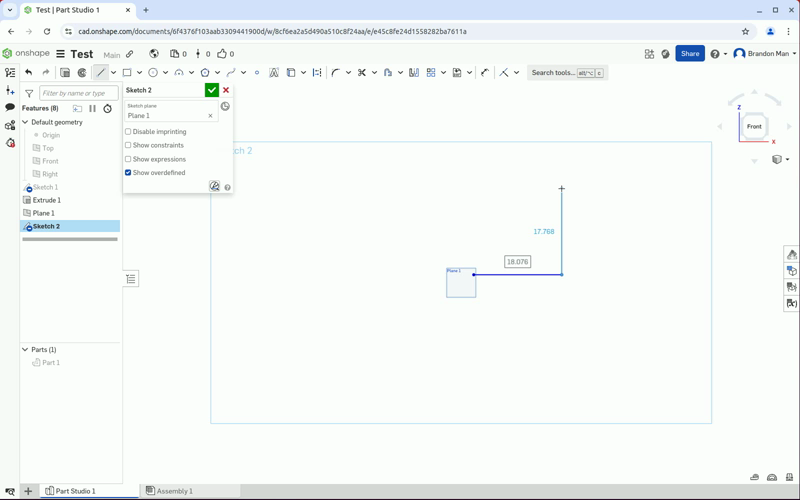
key_down(shift)
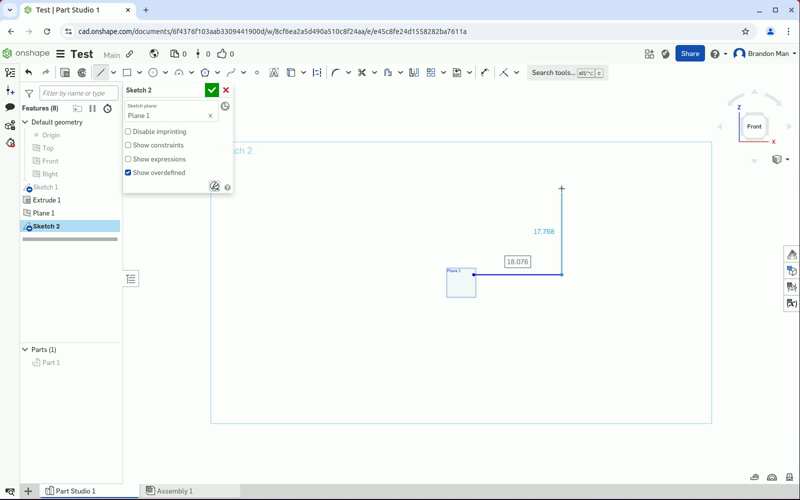
mouse_move(473, 188)
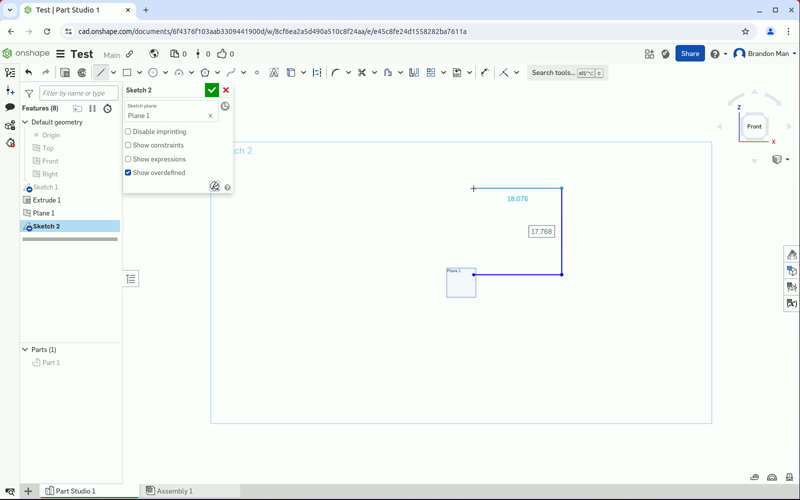
click(473, 188)
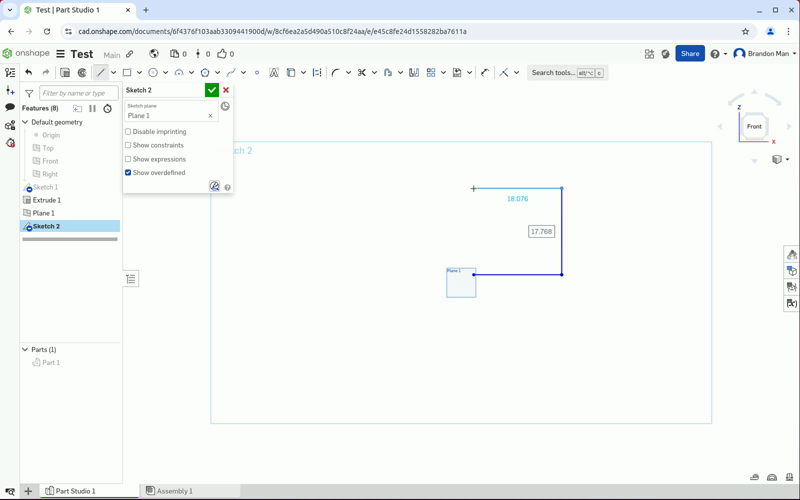
key_up(shift)
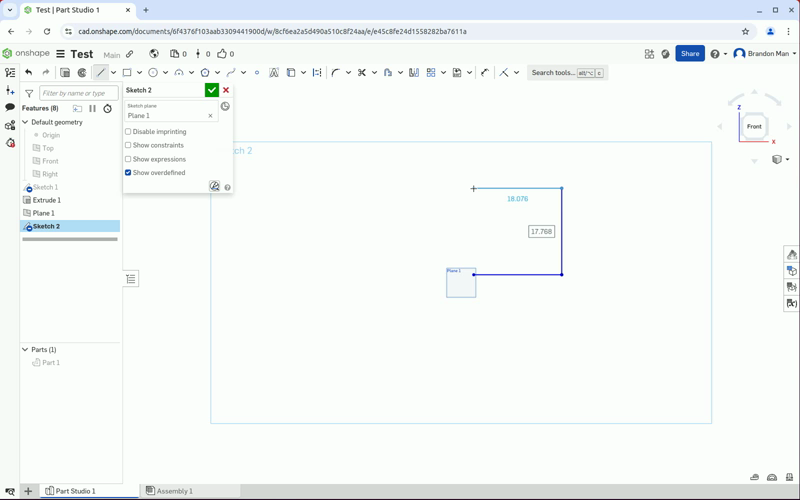
key_down(shift)
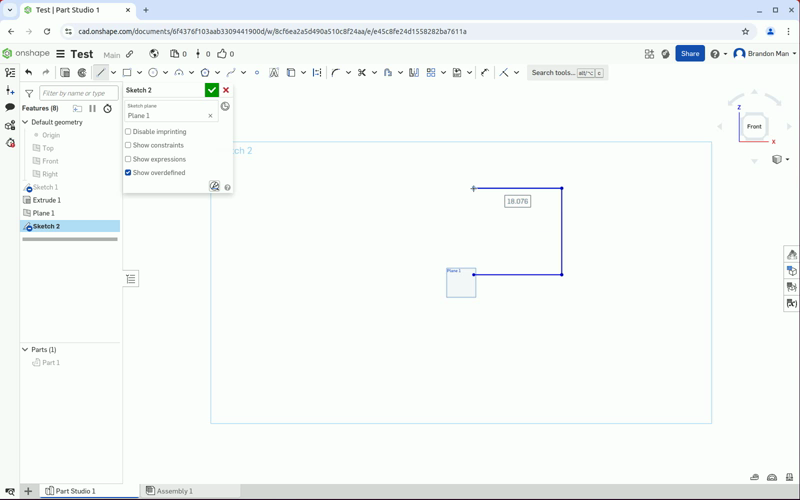
mouse_move(473, 274)
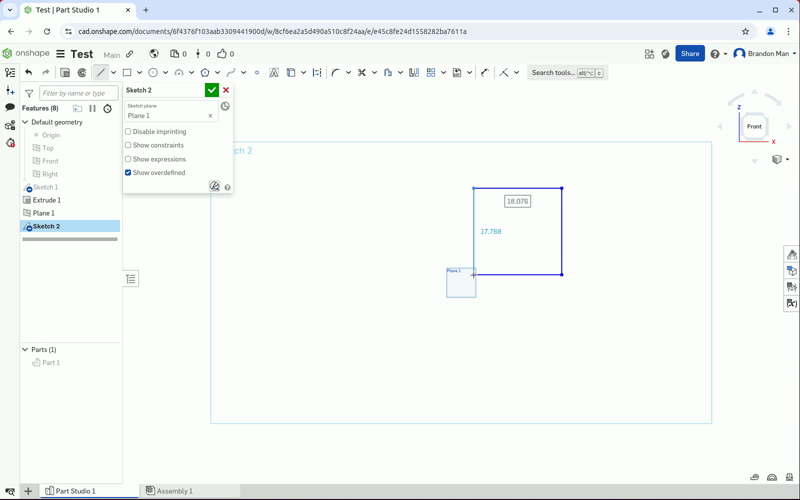
key_up(shift)
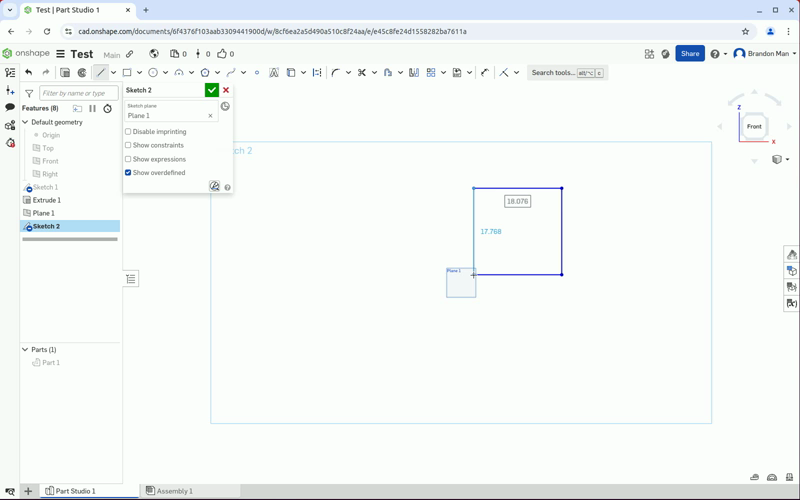
click(473, 274)
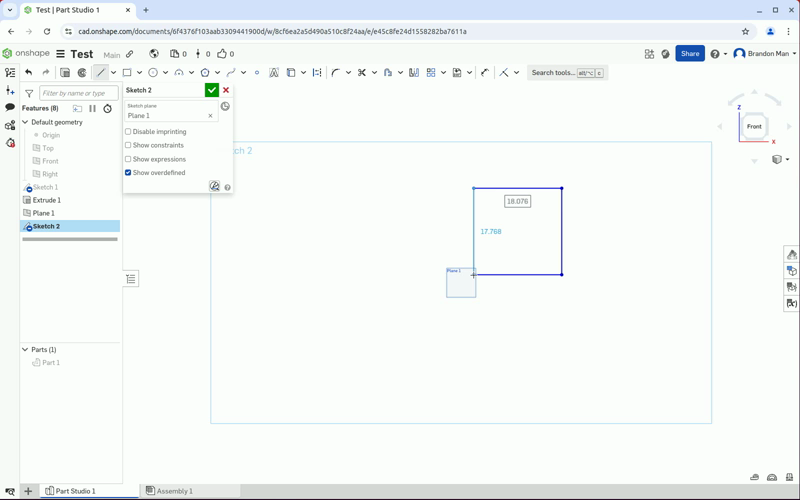
key(esc)
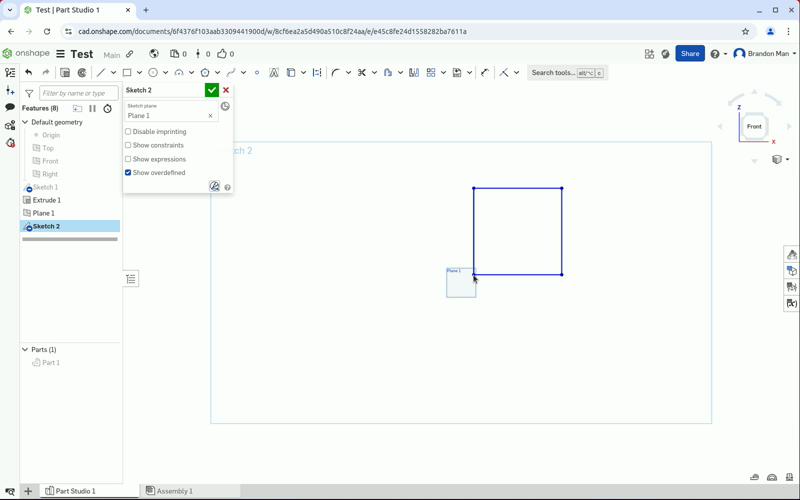
mouse_move(542, 214)
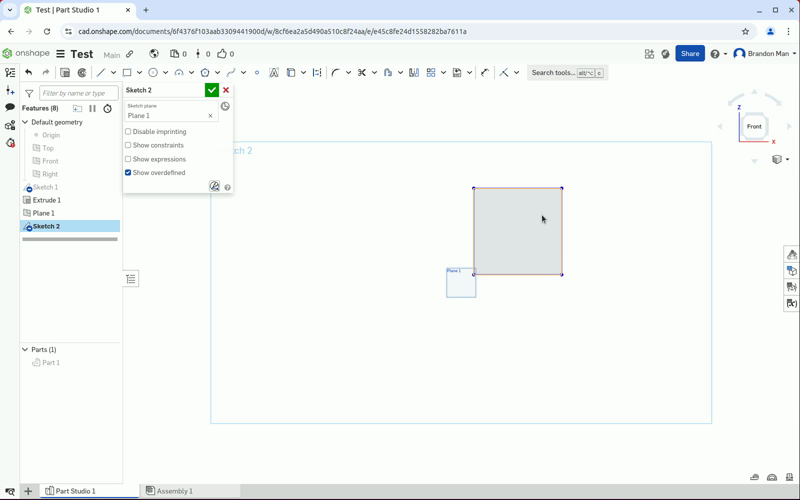
click(542, 214)
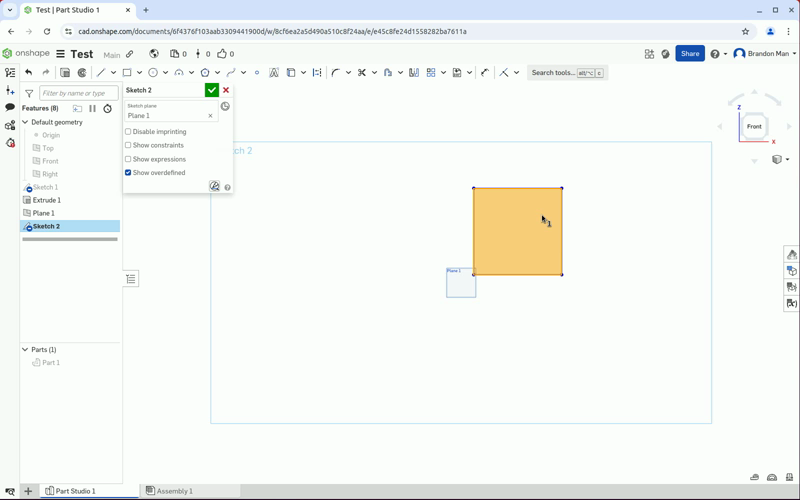
mouse_move(73, 352)
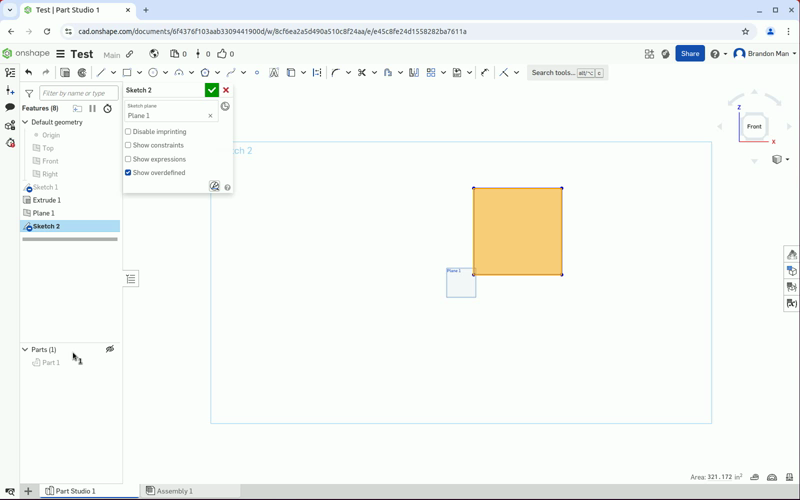
key(shift+y)
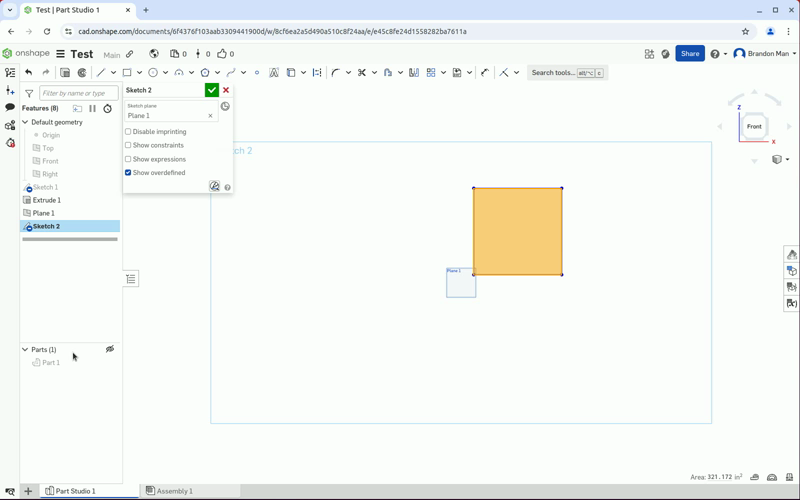
key(shift+e)
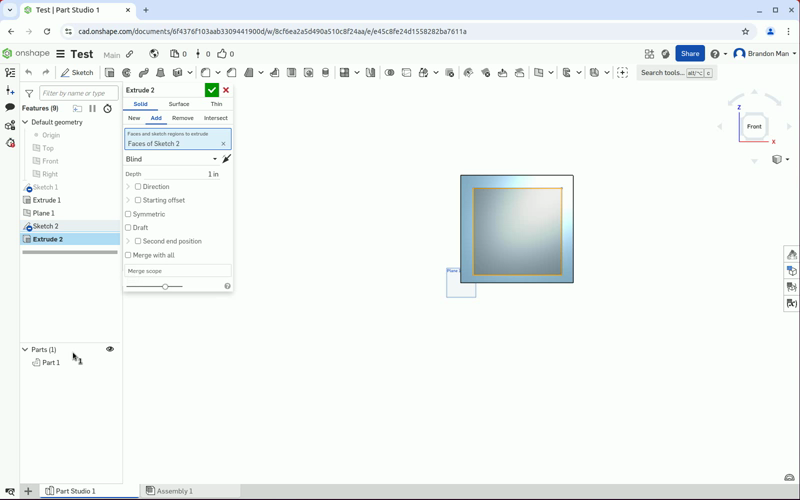
mouse_move(143, 106)
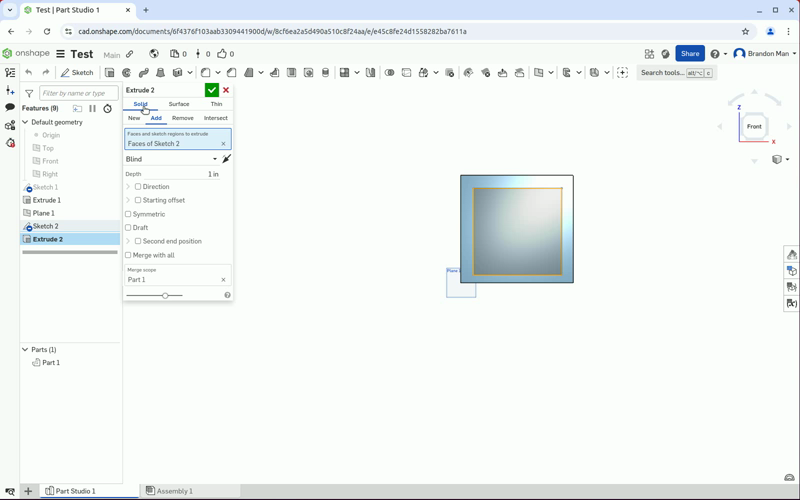
click(143, 106)
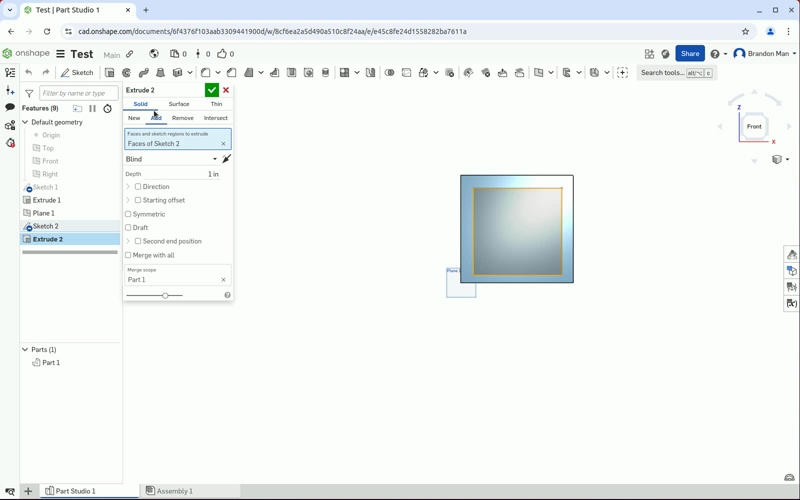
mouse_move(186, 120)
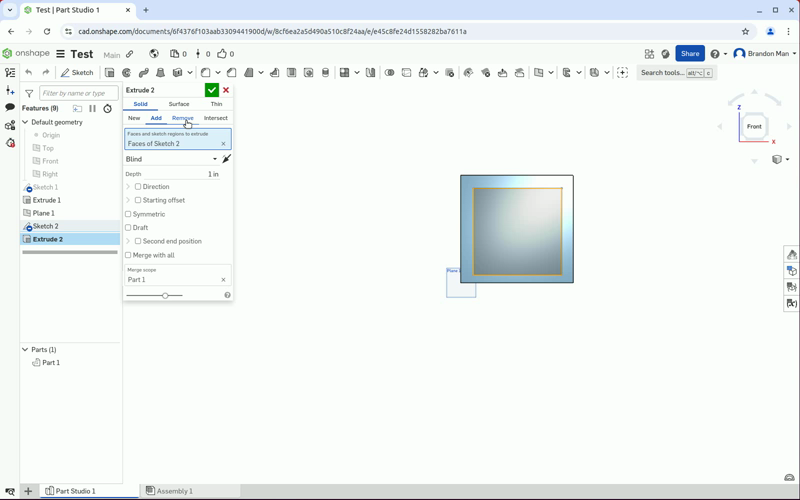
click(186, 120)
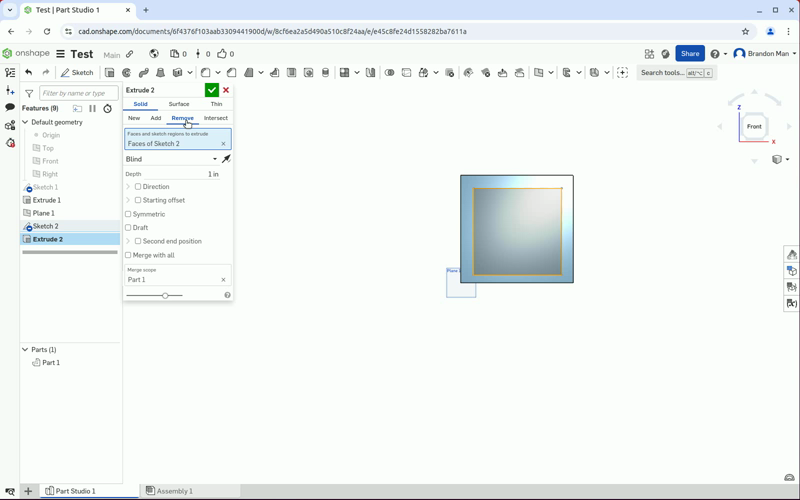
key(tab, 4)
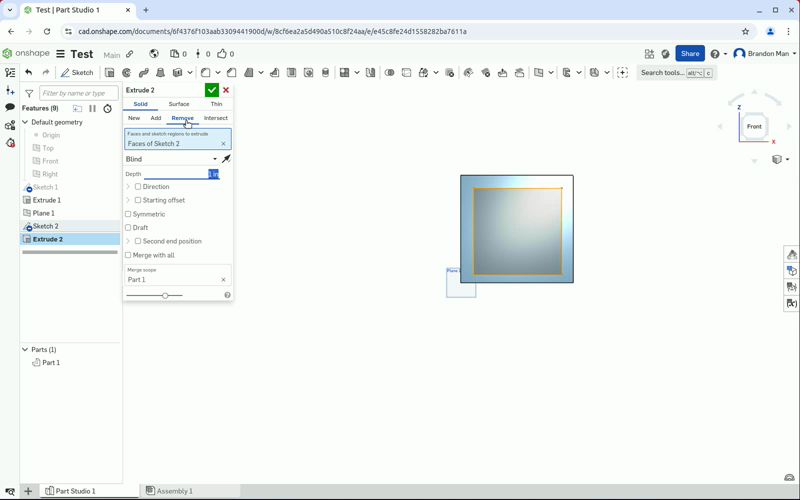
text(0.963)
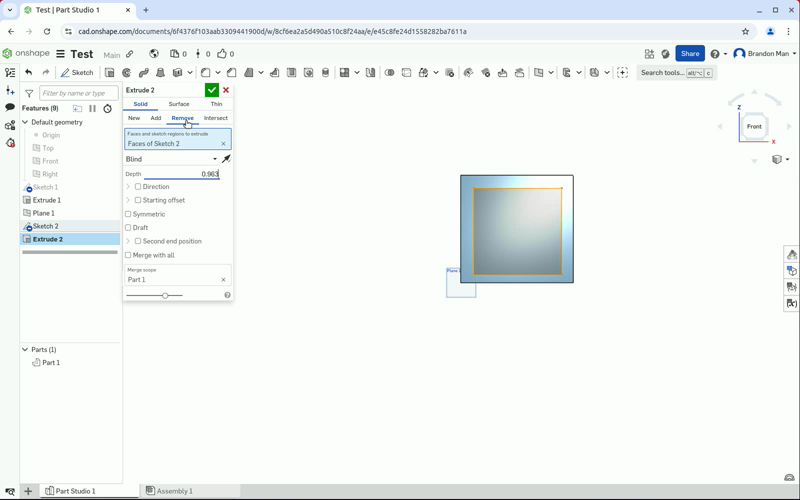
key(tab, 6)
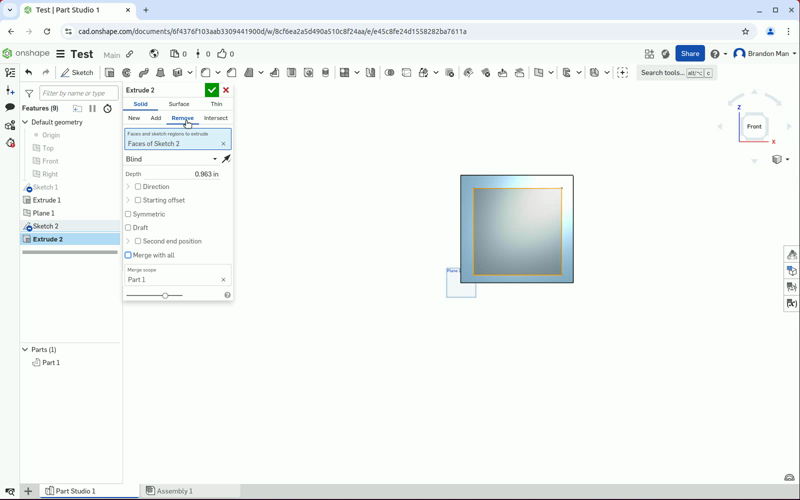
key(space)
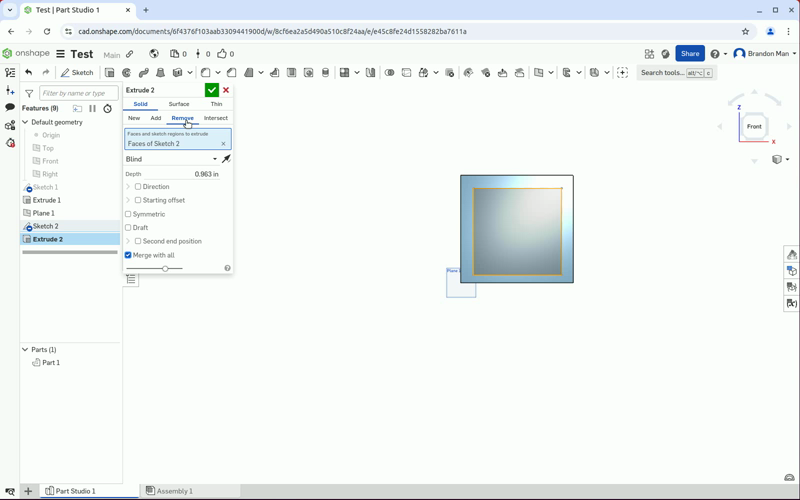
key(enter)
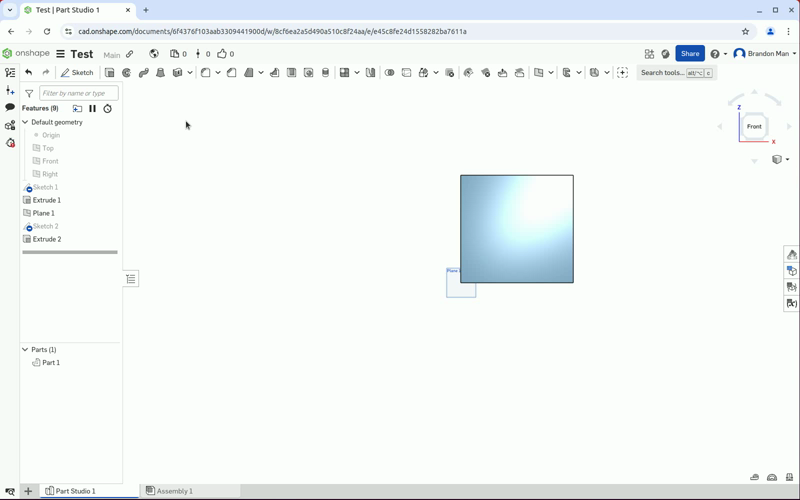
key(shift+h)
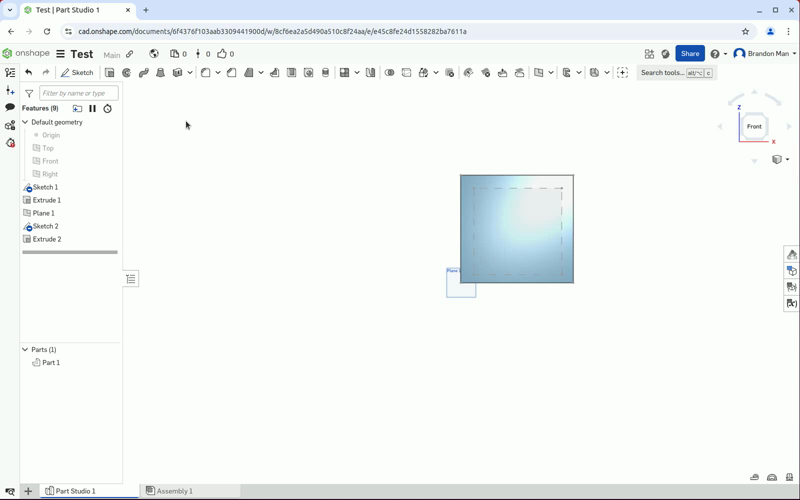
key(shift+h)
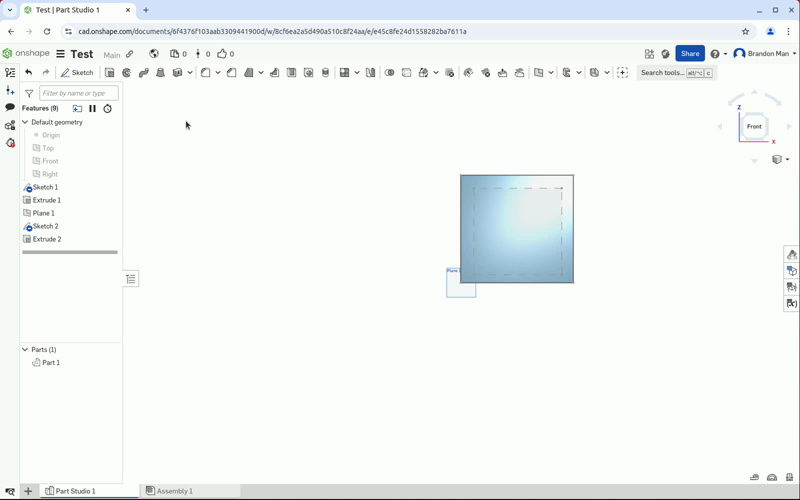
key(shift+7)
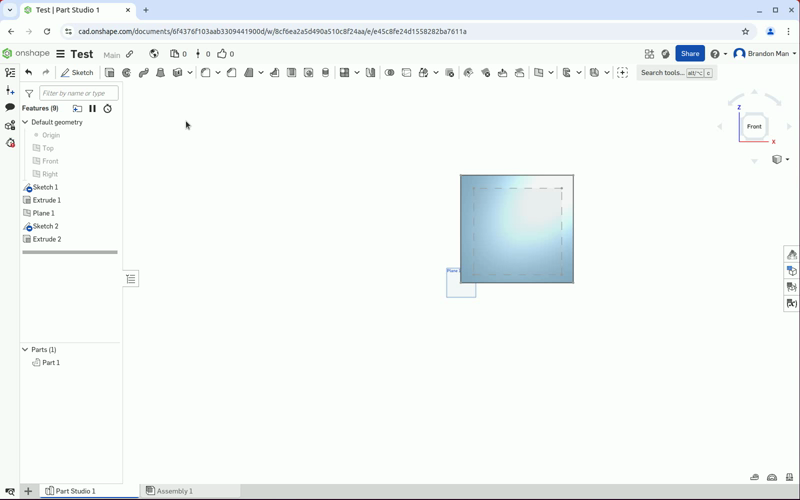
key(left, 2)
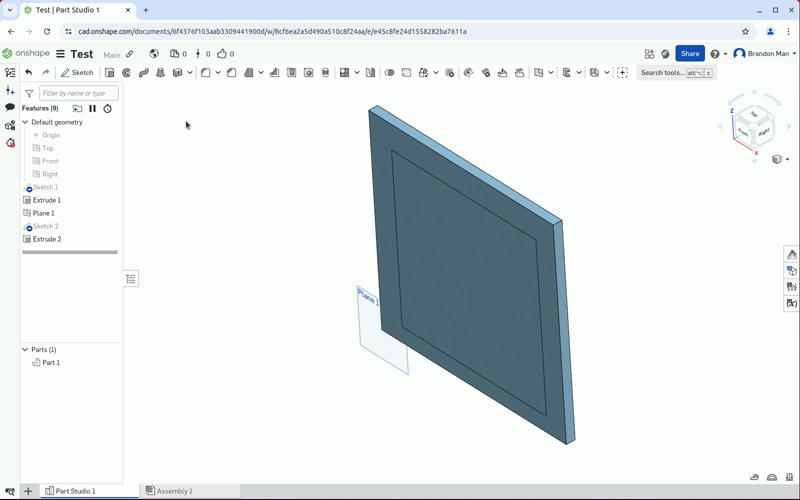
key(down, 2)
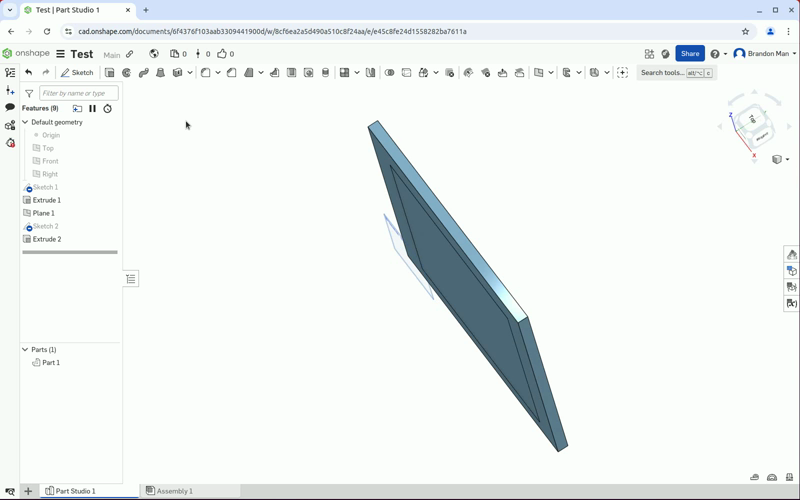
key(up, 2)
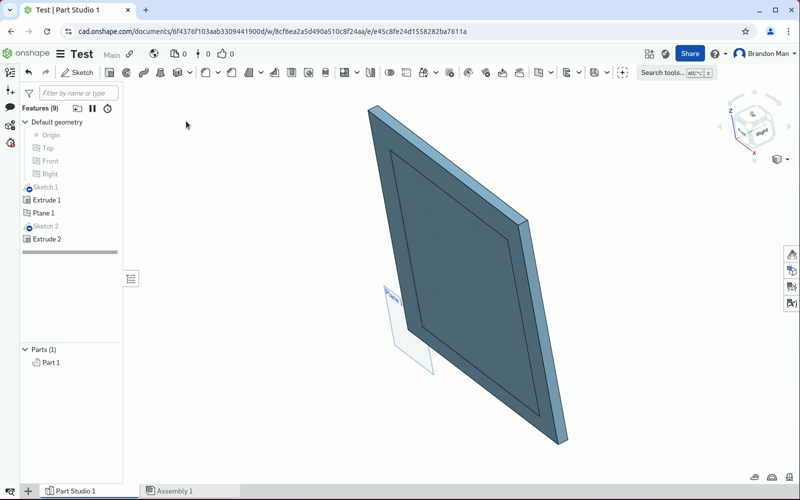
key(right, 2)
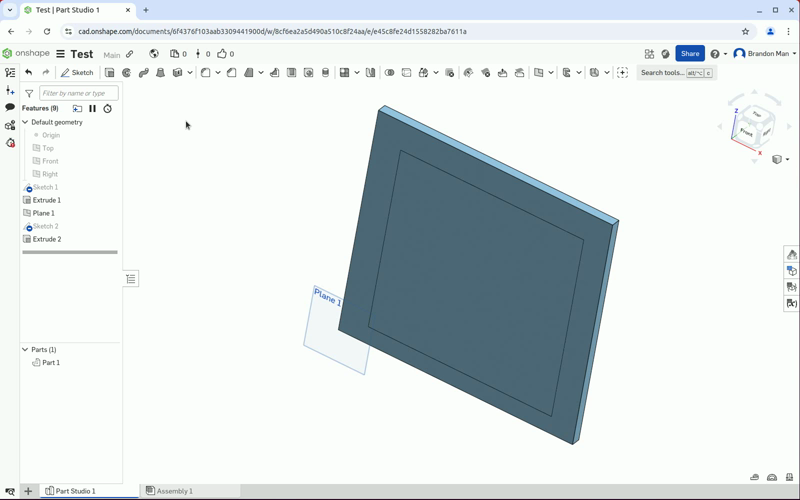
mouse_move(73, 189)
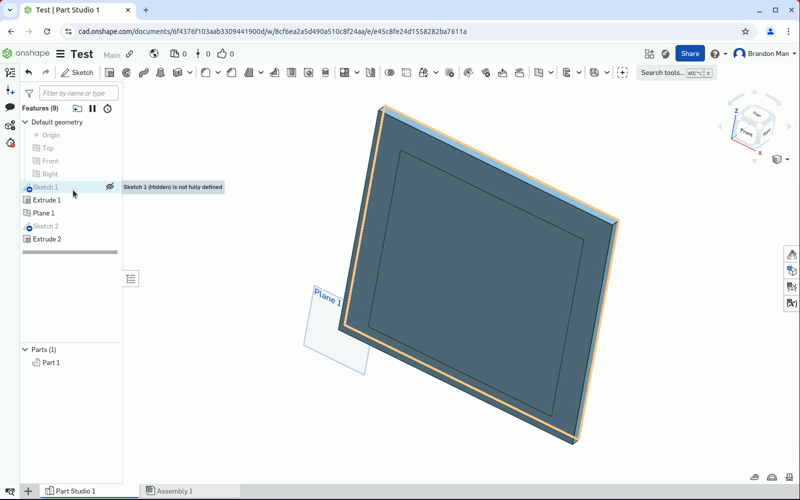
click(73, 189)